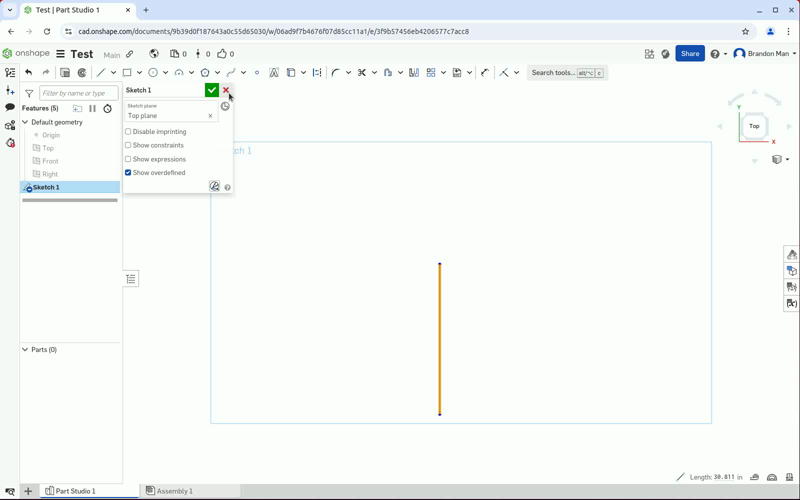
key(shift+h)
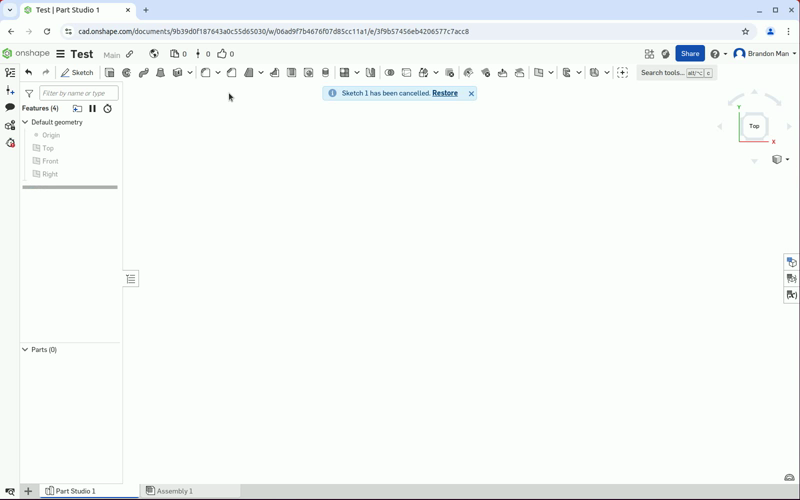
mouse_move(73, 352)
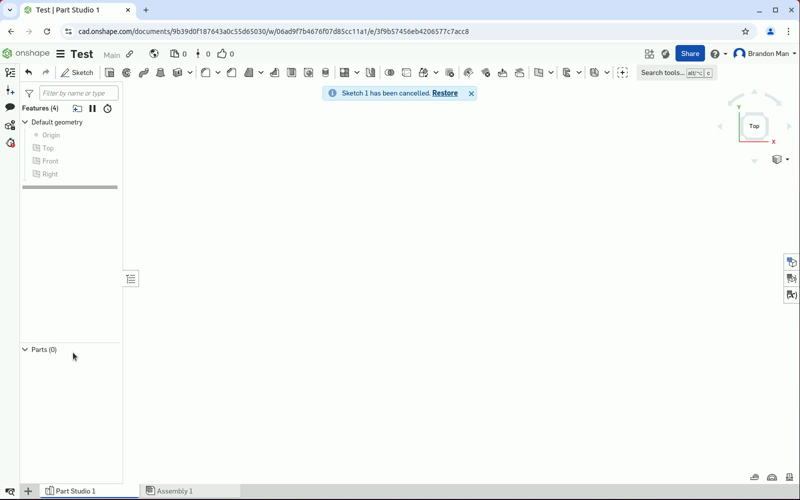
key(y)
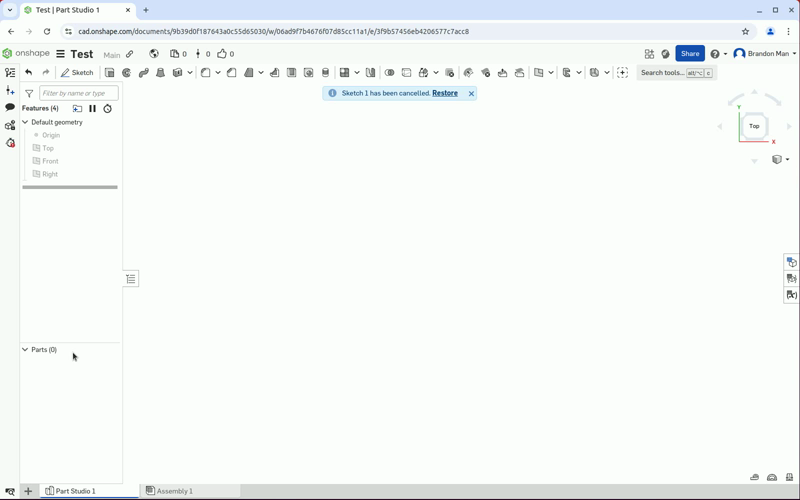
key(shift+p)
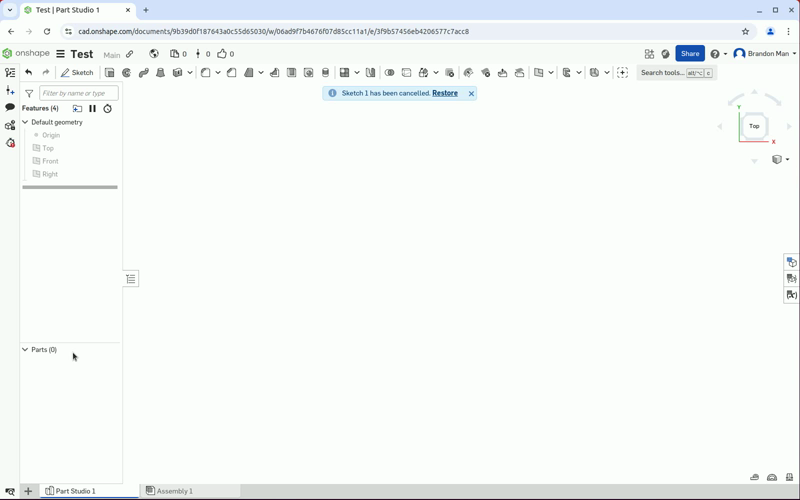
key(space)
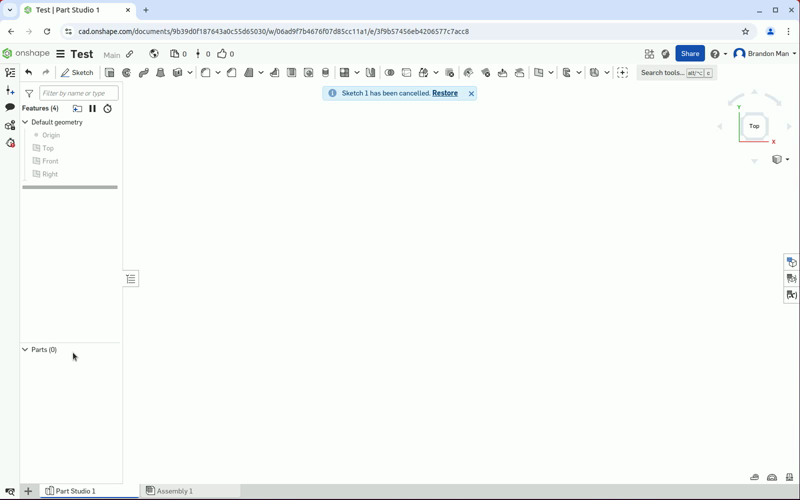
key_down(shift)
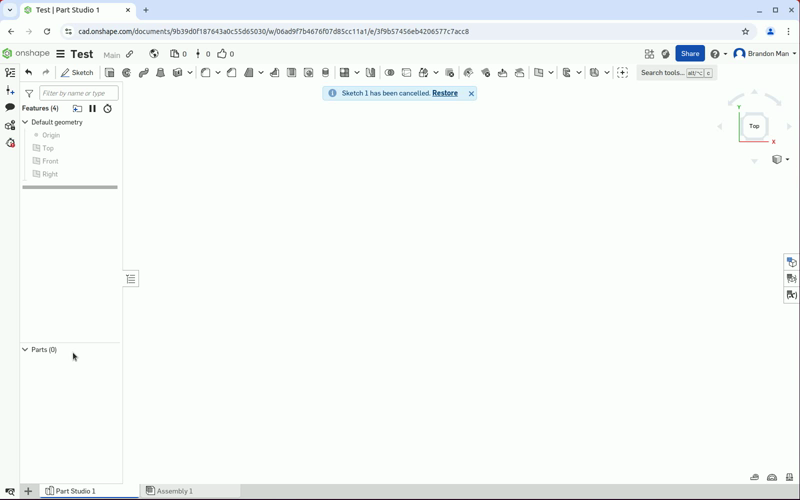
key(up)
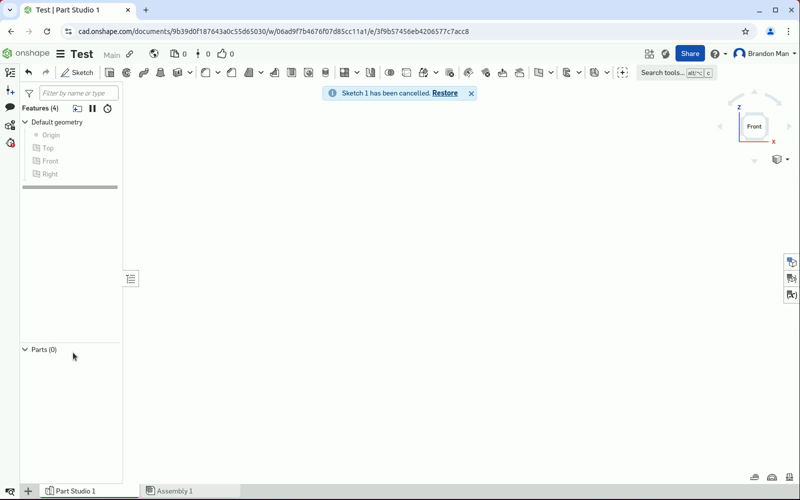
key_up(shift)
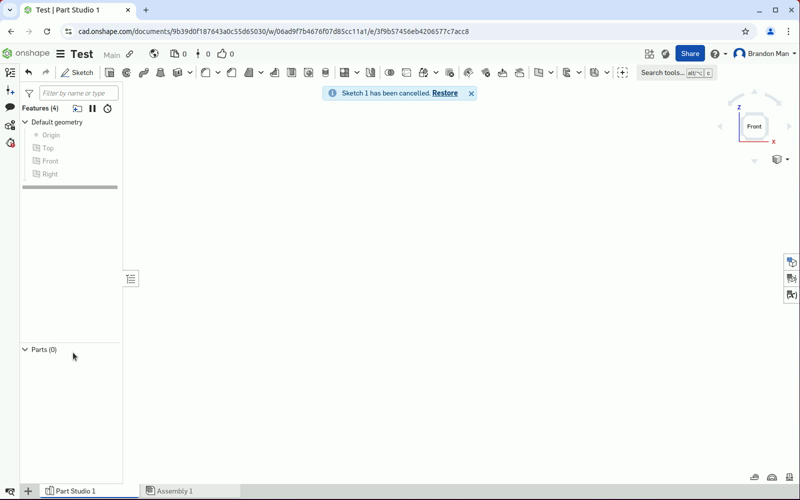
mouse_move(73, 352)
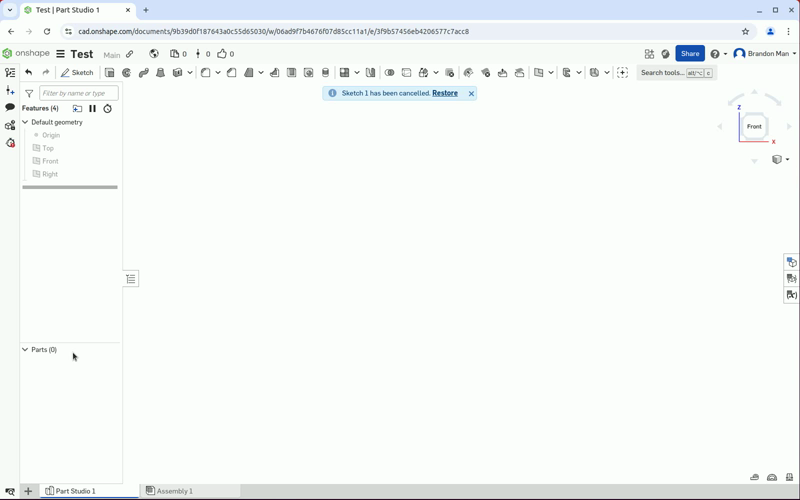
key(shift+y)
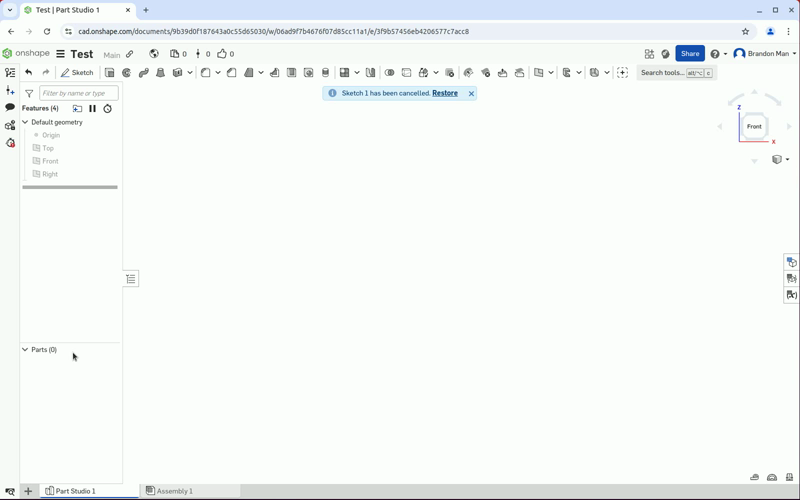
key(shift+s)
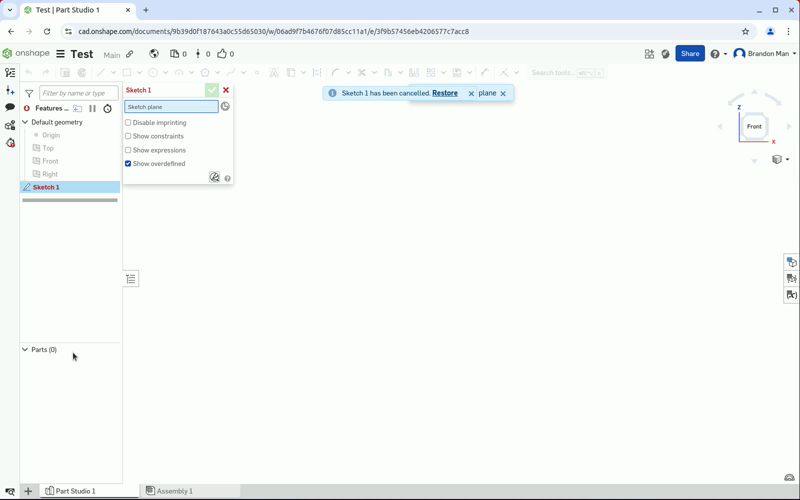
mouse_move(73, 163)
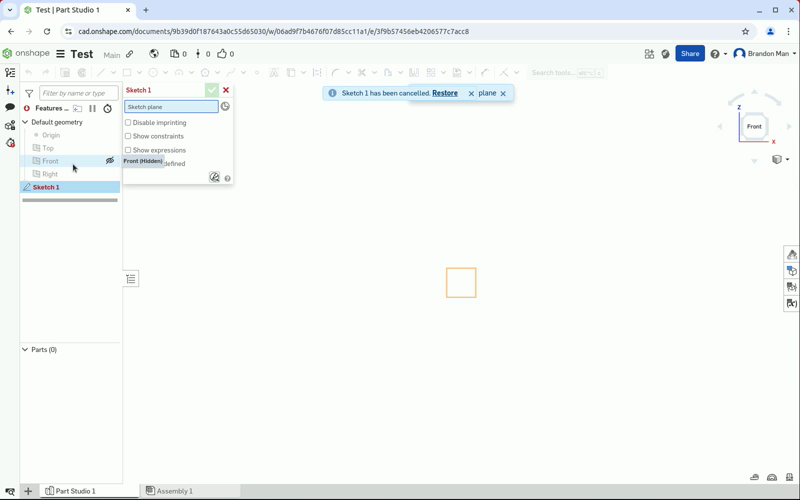
click(73, 163)
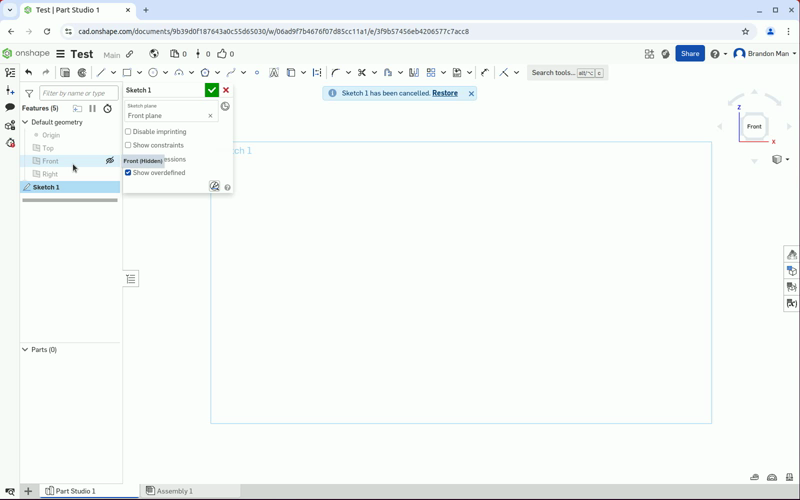
mouse_move(73, 352)
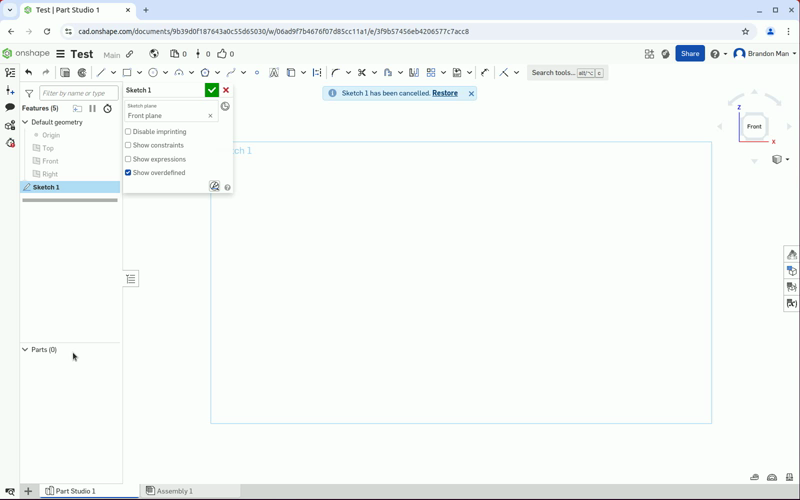
key(y)
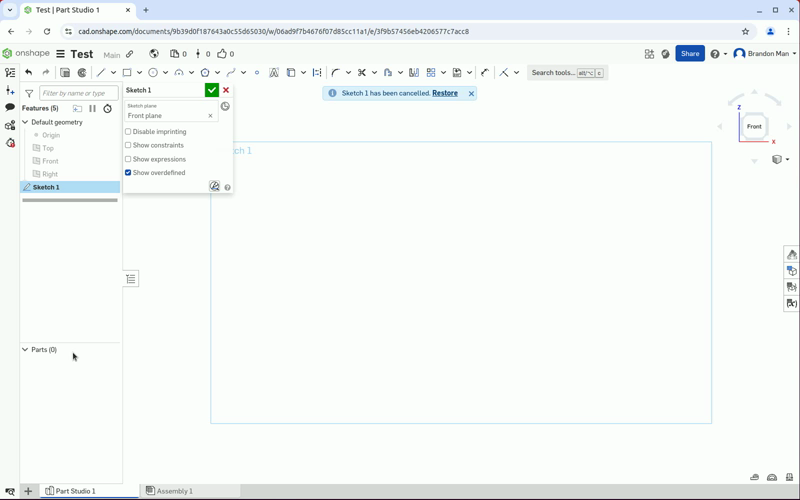
key(l)
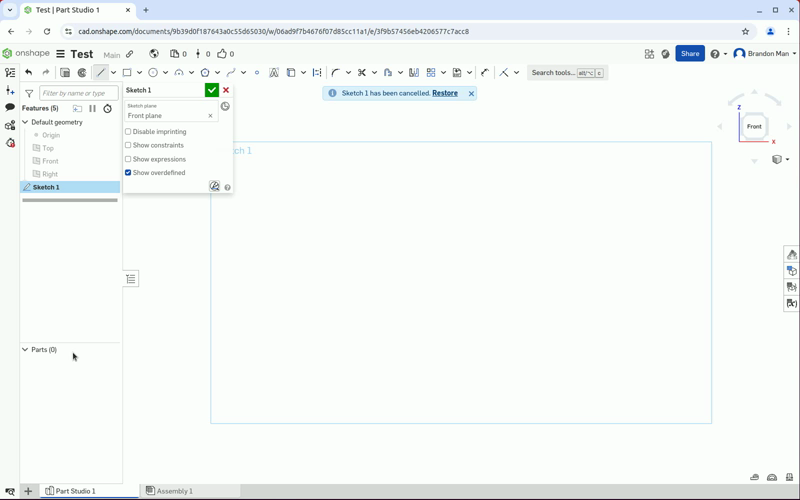
key_down(shift)
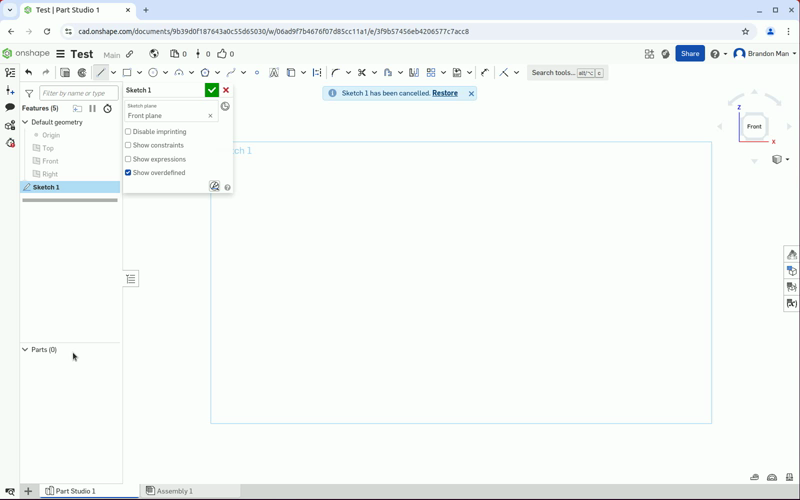
mouse_move(404, 351)
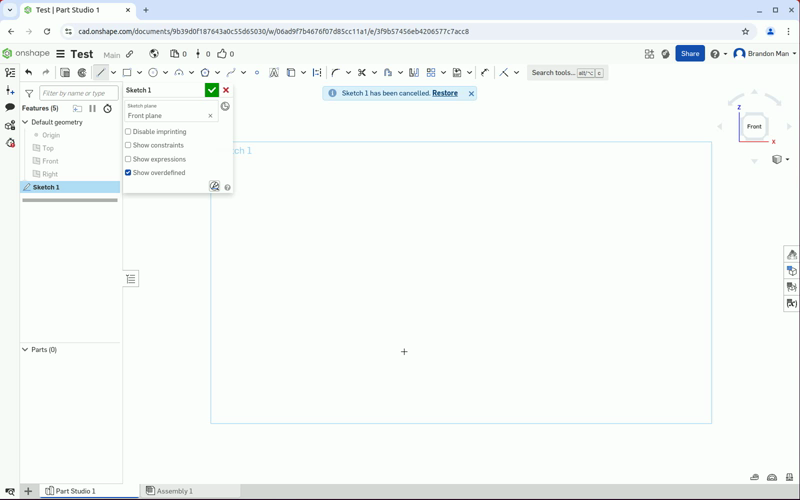
click(404, 351)
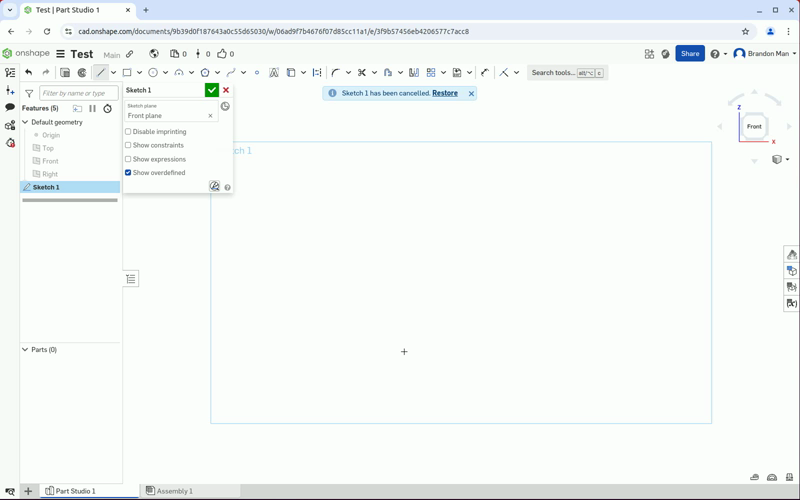
key_up(shift)
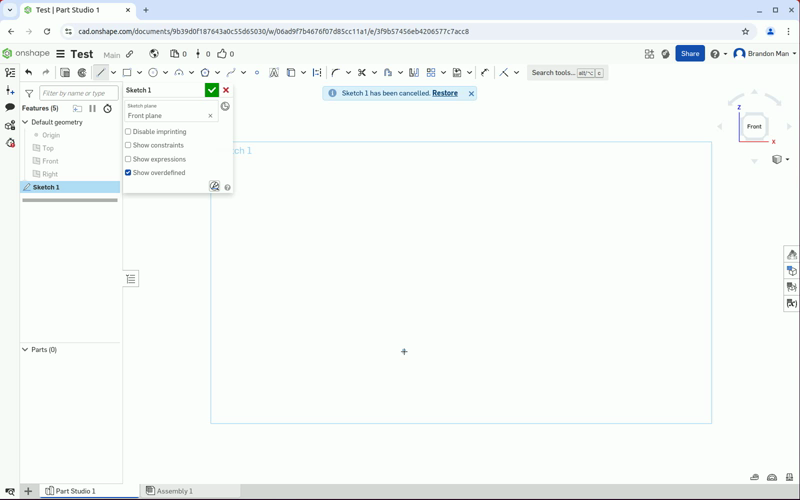
key_down(shift)
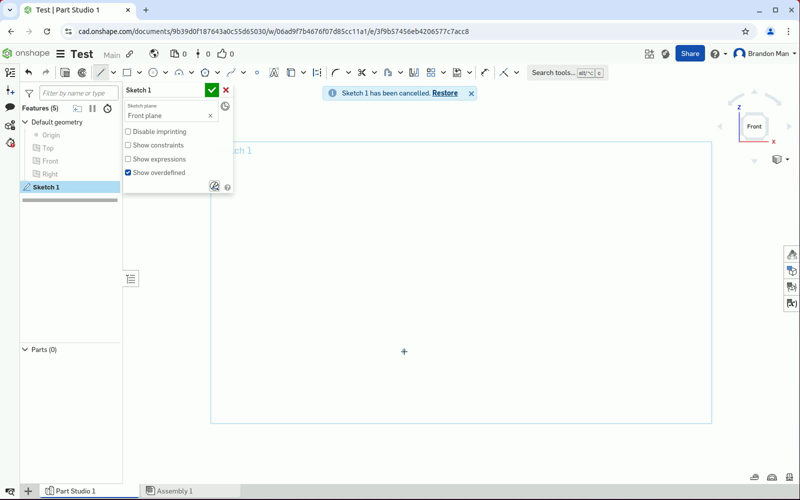
mouse_move(434, 351)
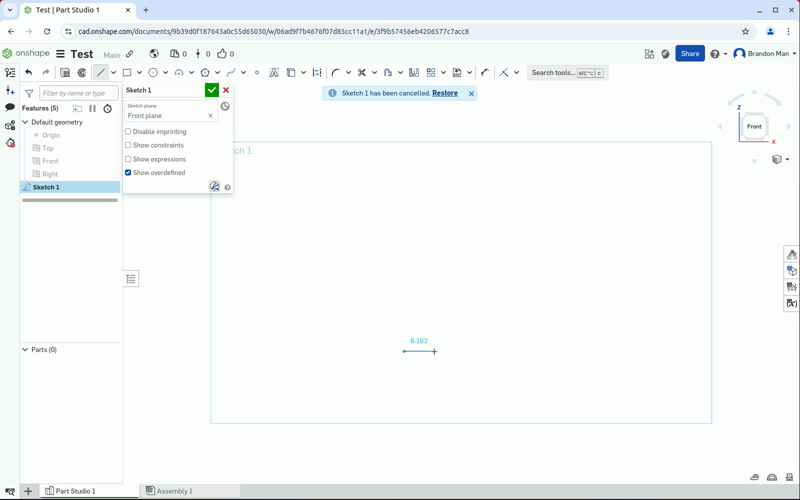
mouse_move(460, 351)
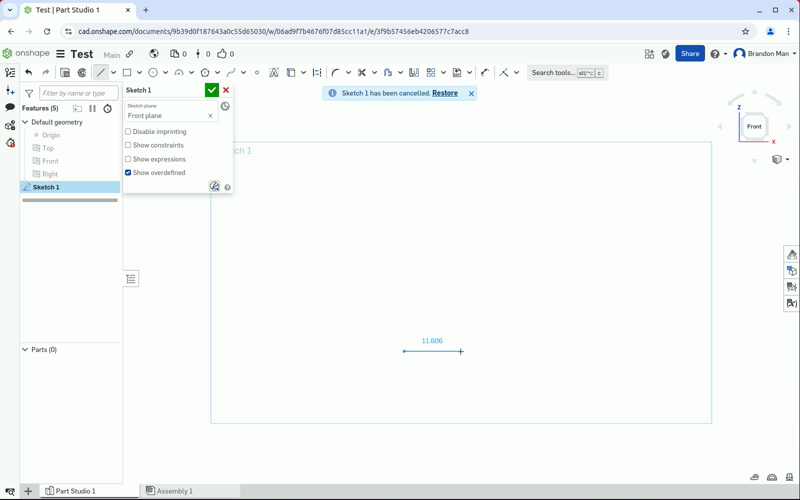
click(460, 351)
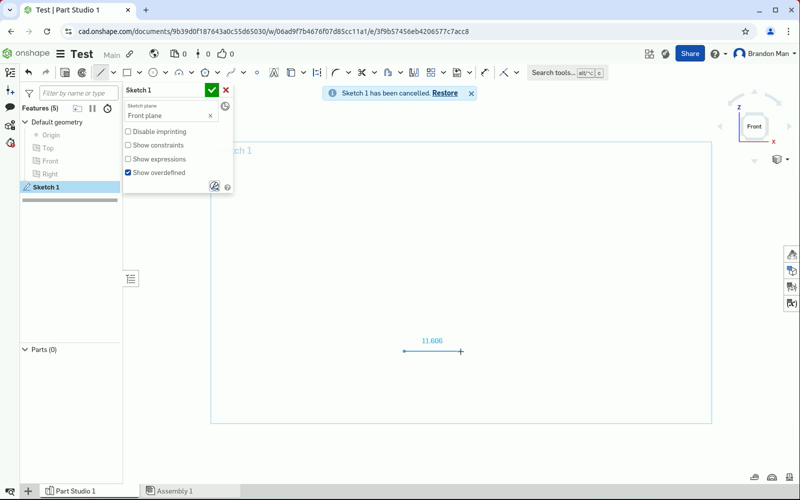
key_up(shift)
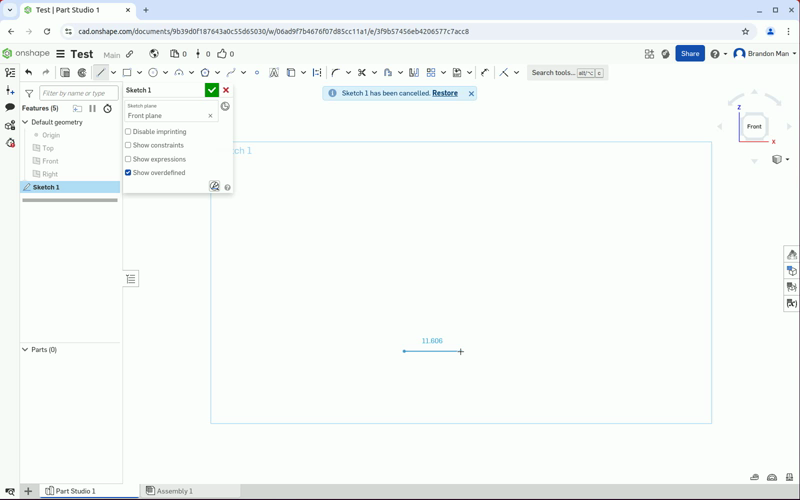
key_down(shift)
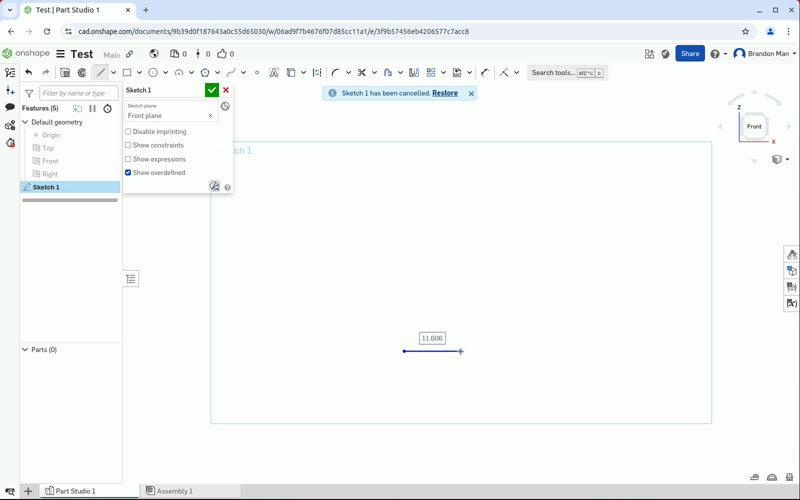
mouse_move(404, 234)
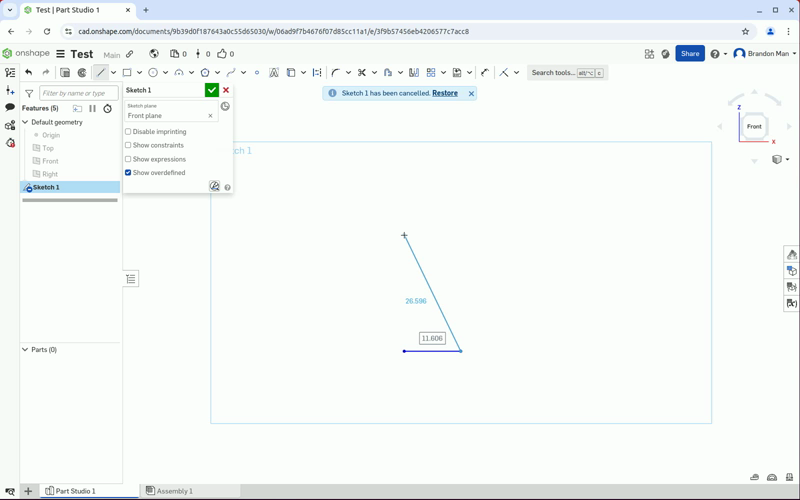
click(404, 234)
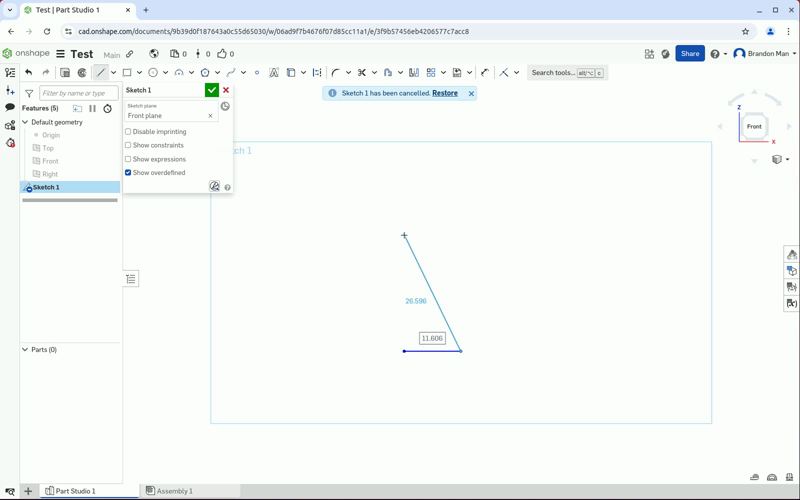
key_up(shift)
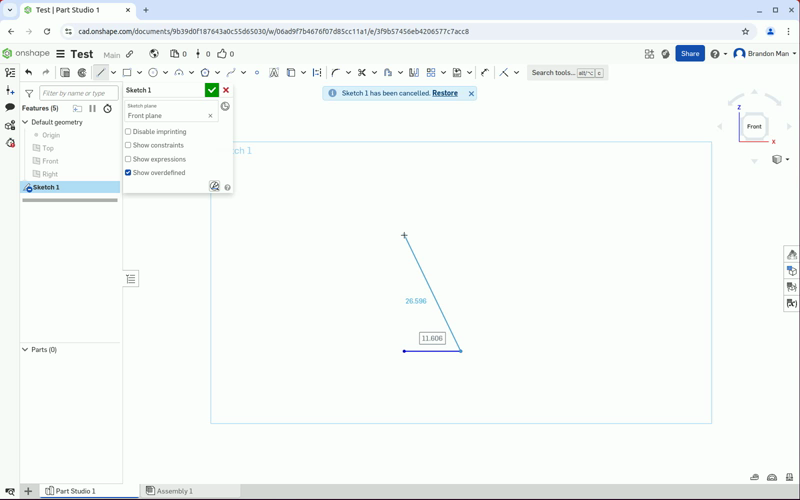
key_down(shift)
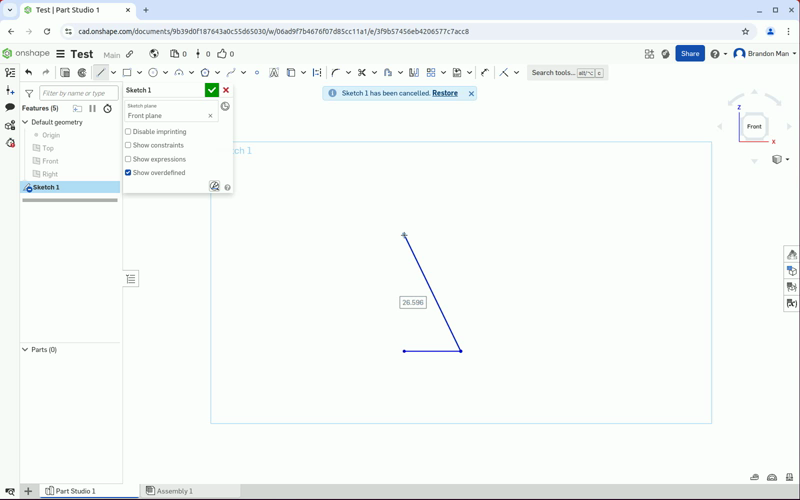
mouse_move(404, 351)
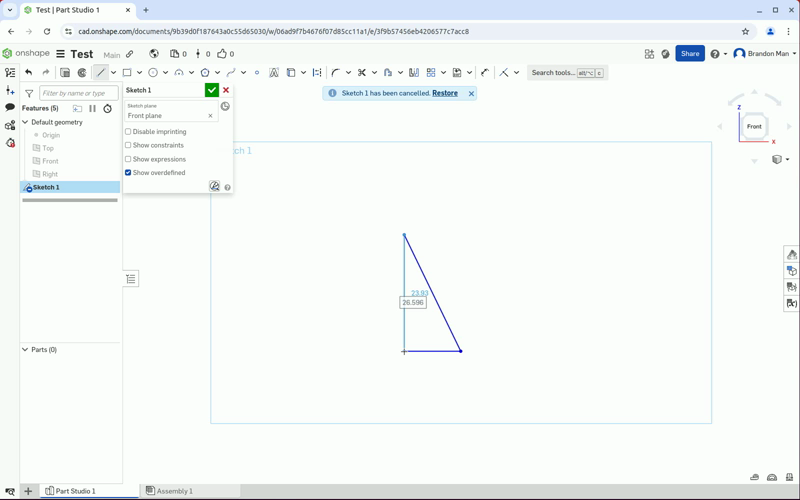
key_up(shift)
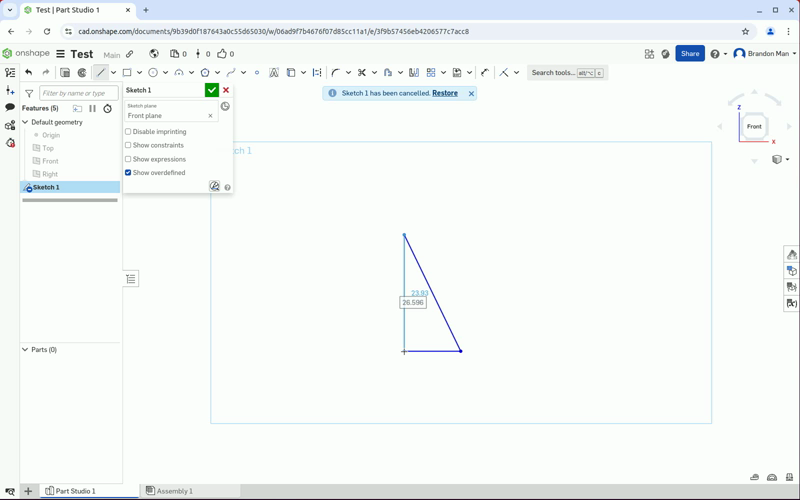
click(404, 351)
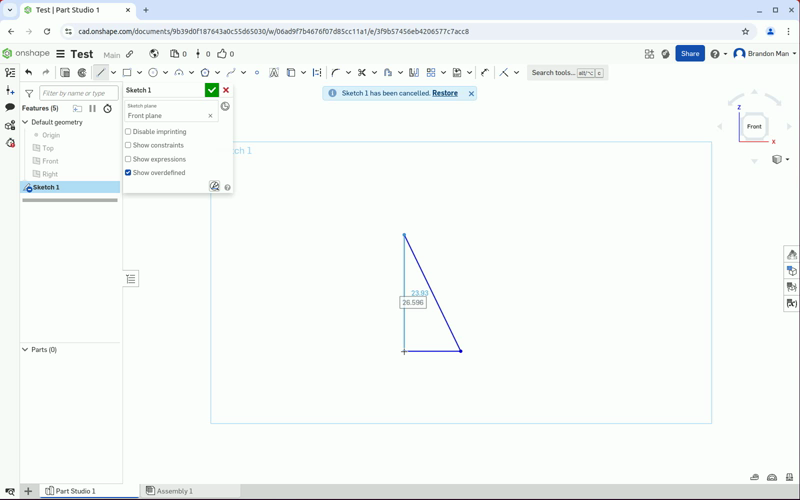
key(esc)
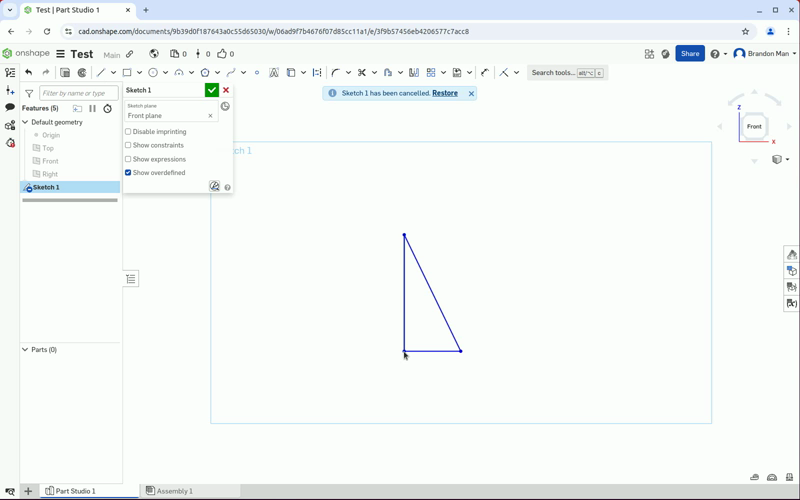
mouse_move(411, 326)
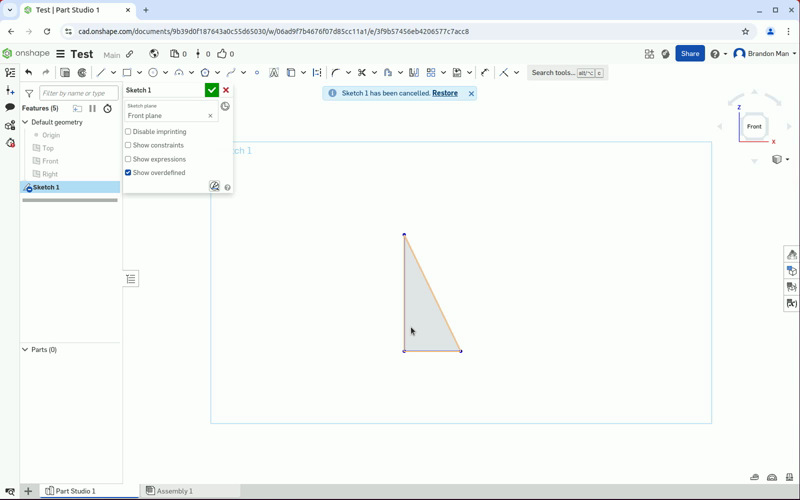
click(411, 326)
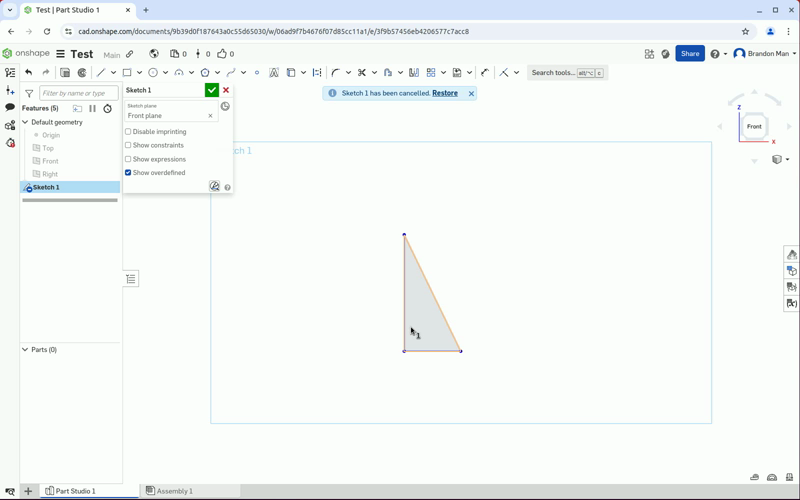
mouse_move(73, 352)
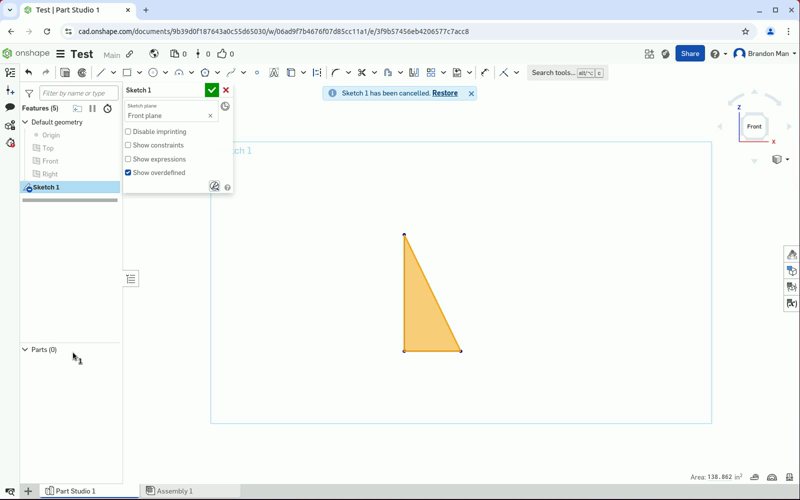
key(shift+y)
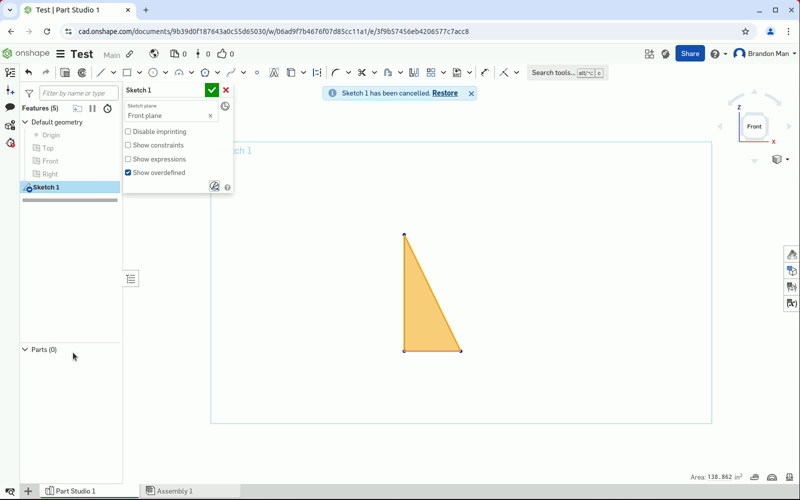
key(shift+e)
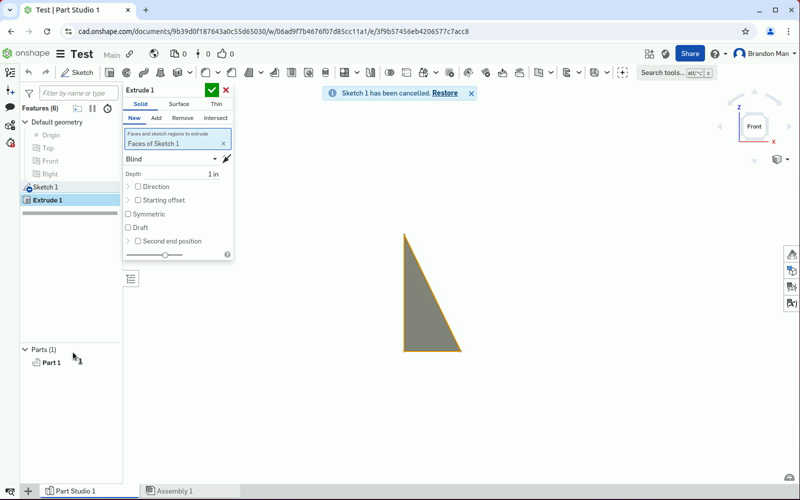
mouse_move(143, 106)
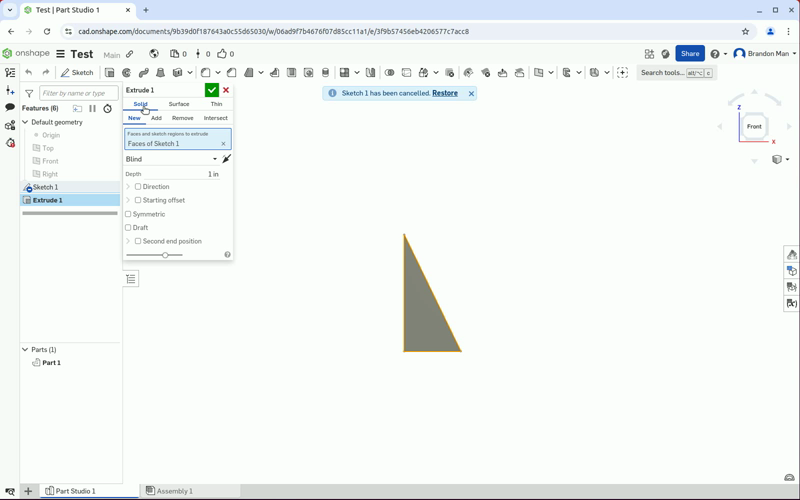
click(143, 106)
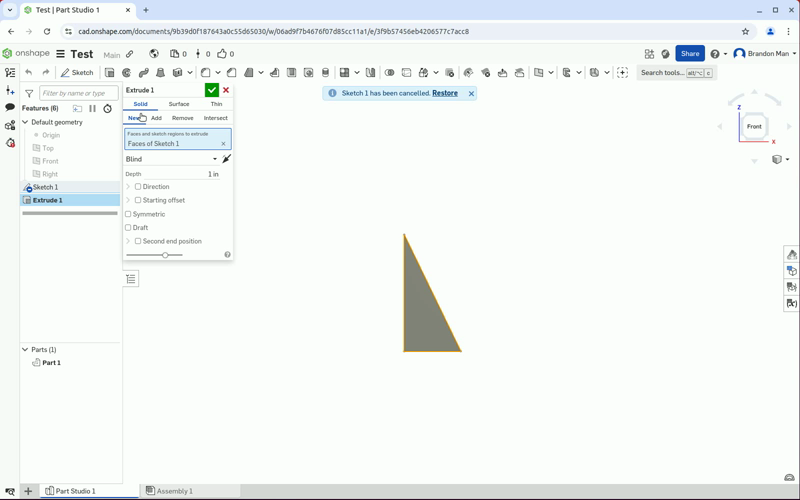
mouse_move(137, 120)
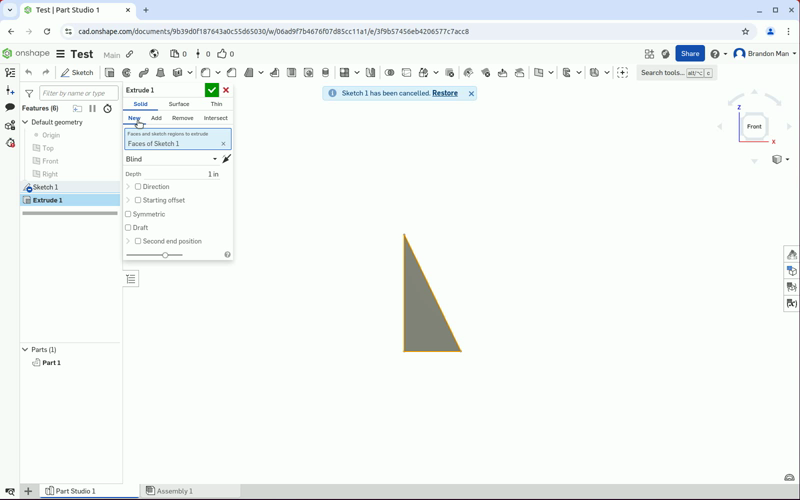
click(137, 120)
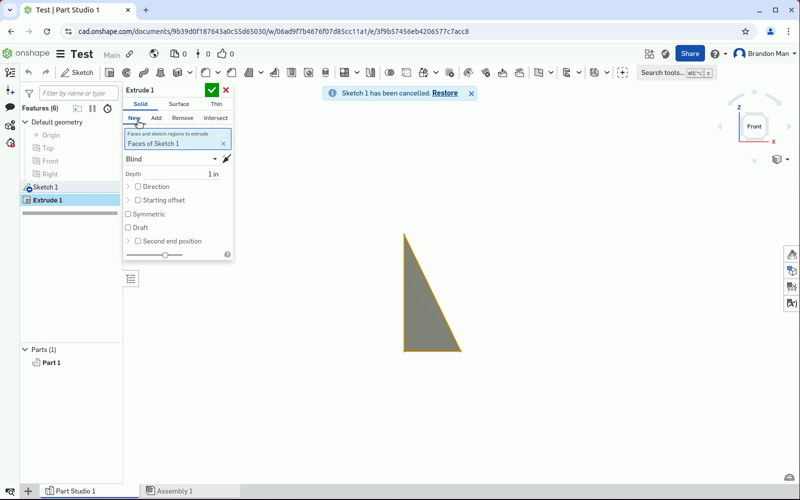
key(tab, 4)
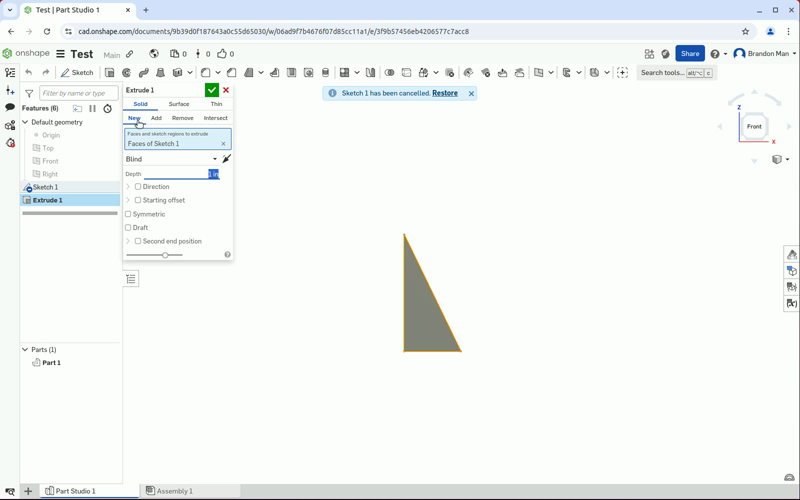
text(11.554)
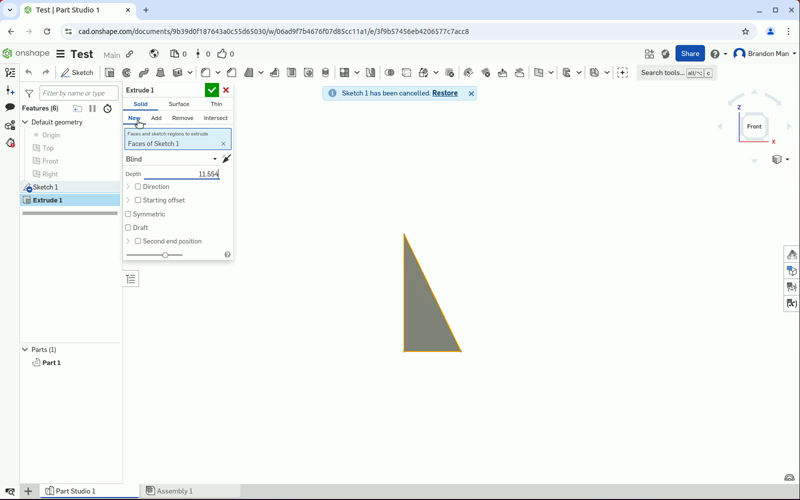
key(enter)
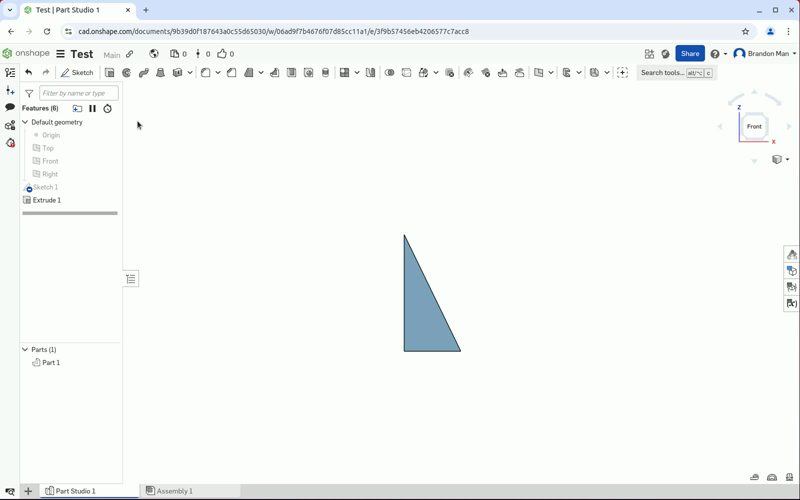
key(shift+h)
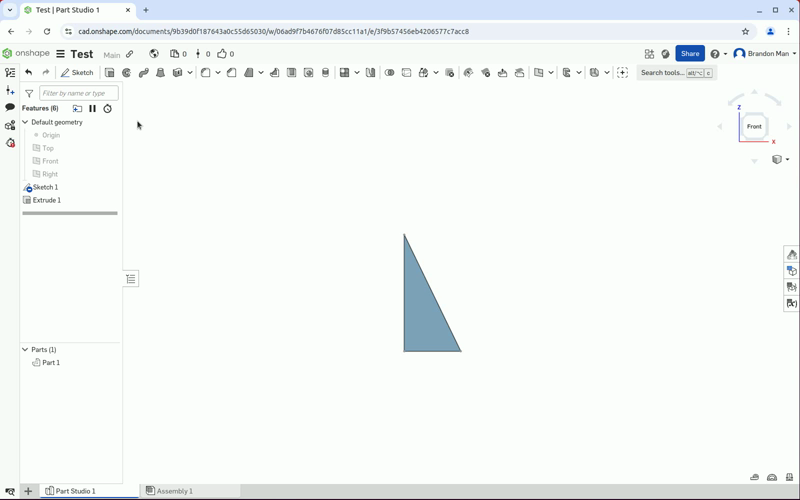
key(shift+h)
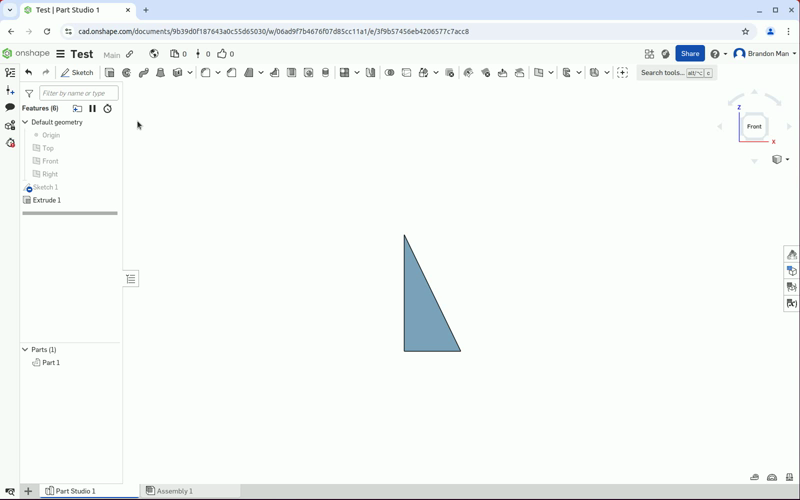
mouse_move(73, 189)
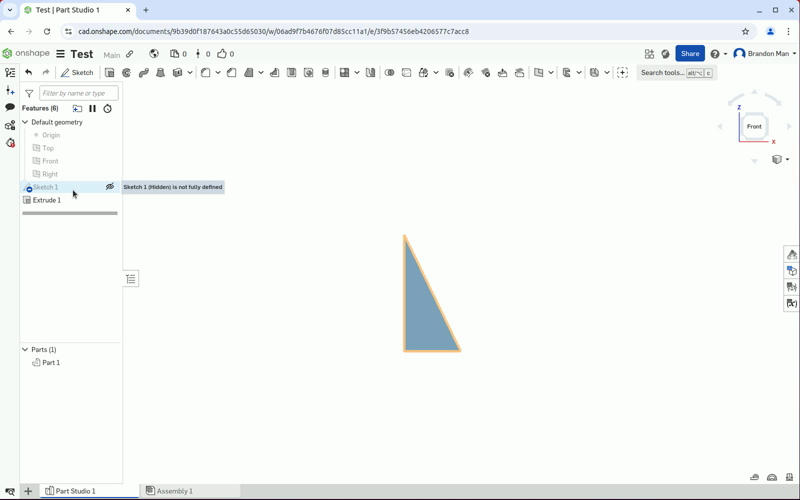
click(73, 189)
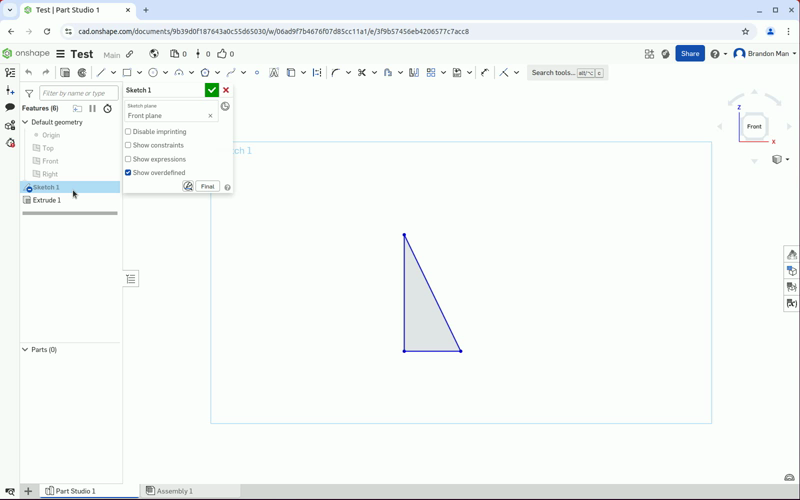
mouse_move(229, 92)
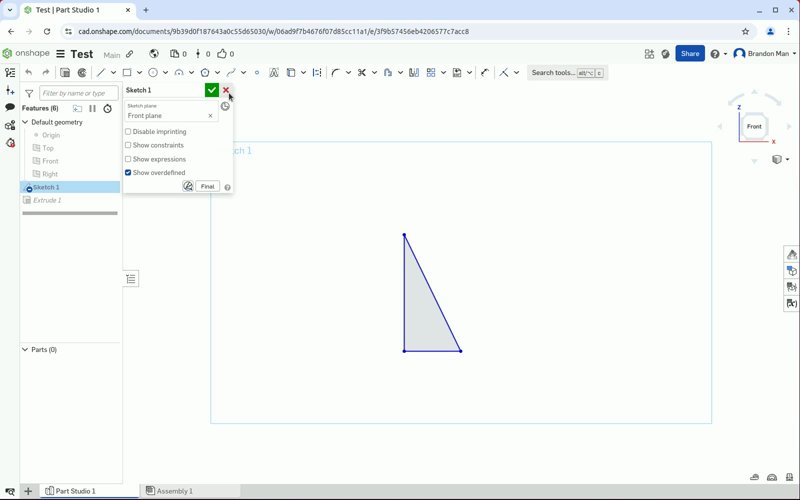
click(229, 92)
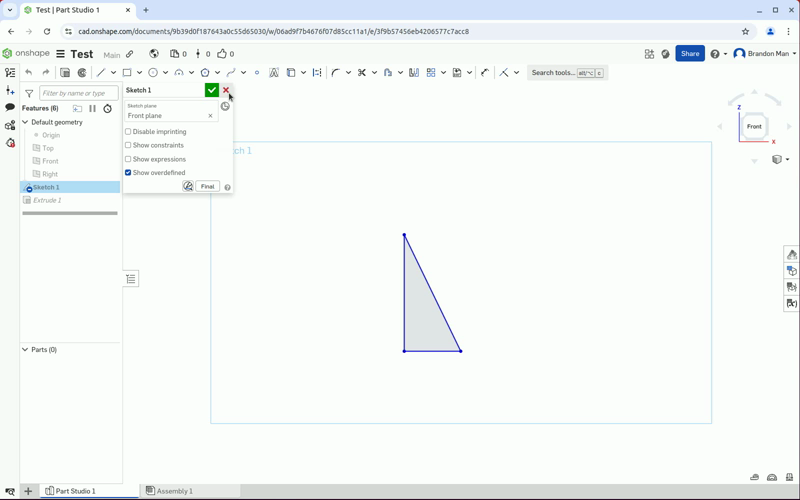
key(shift+s)
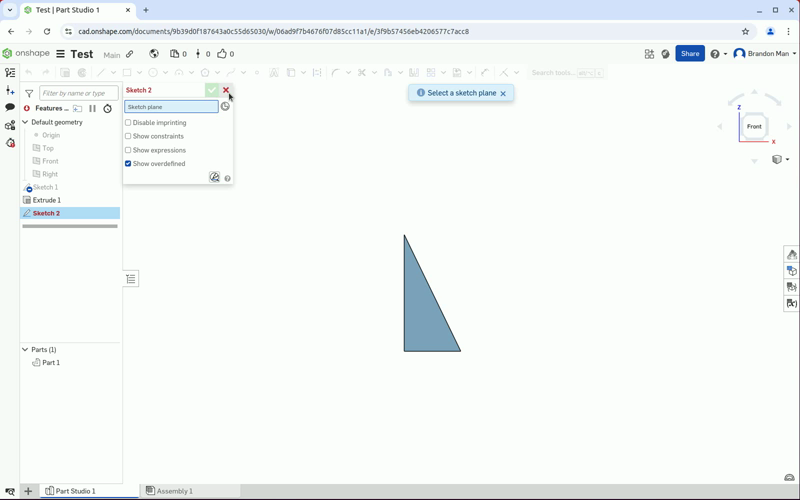
mouse_move(73, 163)
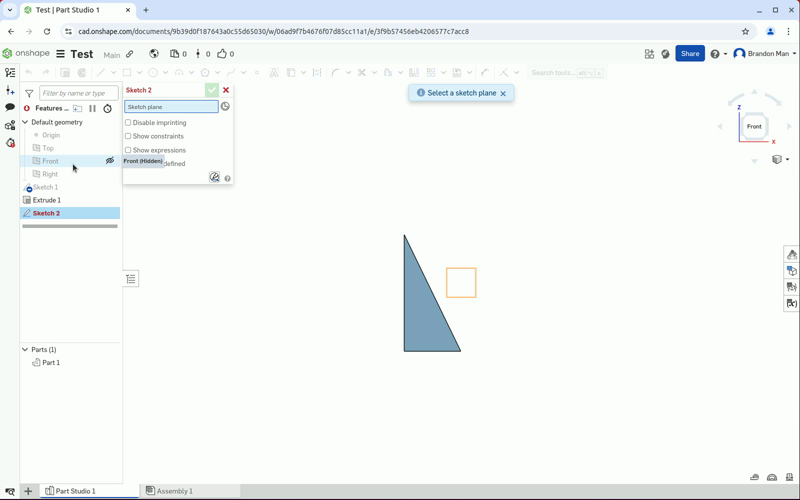
click(73, 163)
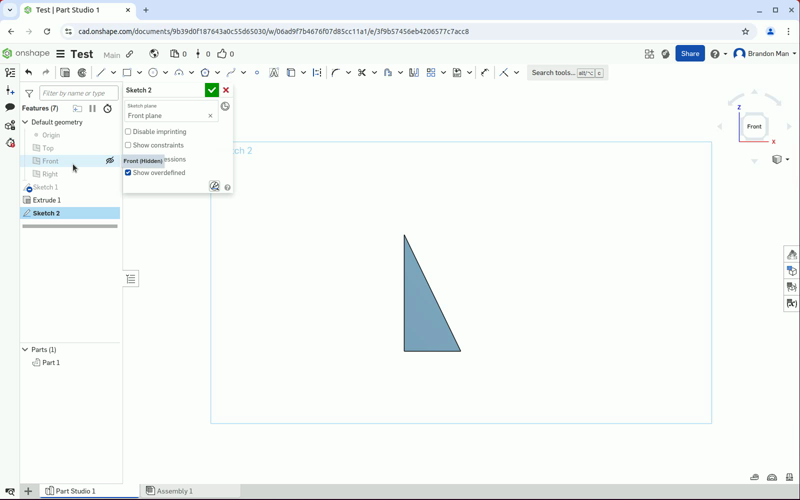
mouse_move(73, 352)
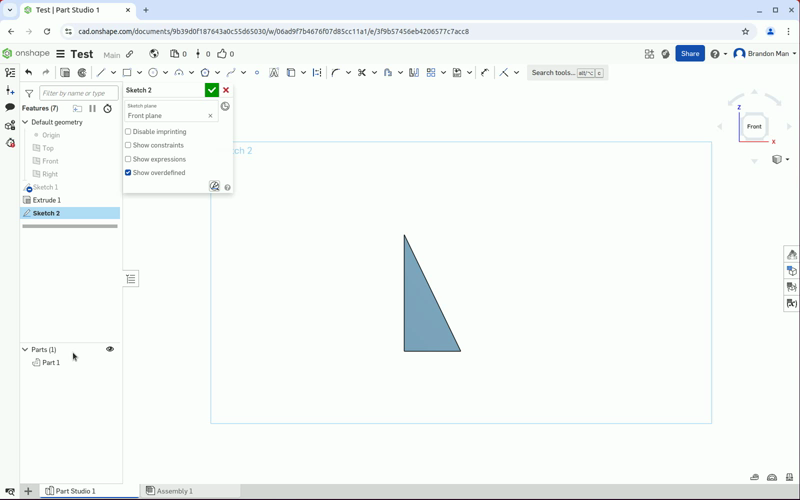
key(y)
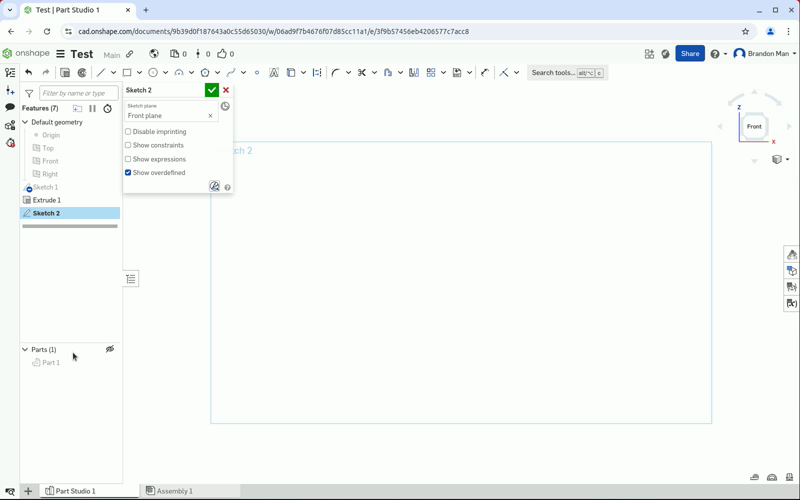
key(l)
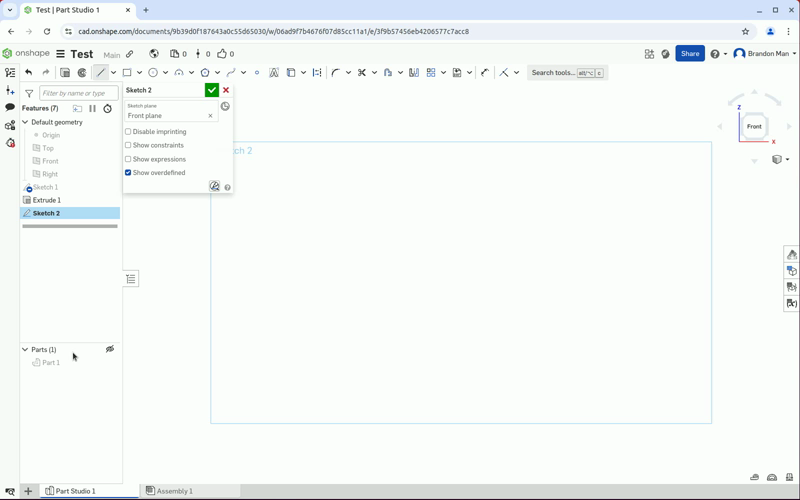
key_down(shift)
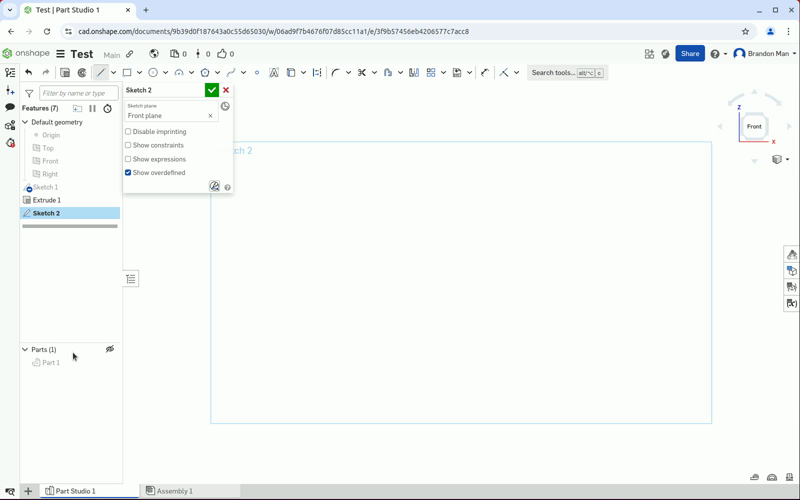
mouse_move(348, 351)
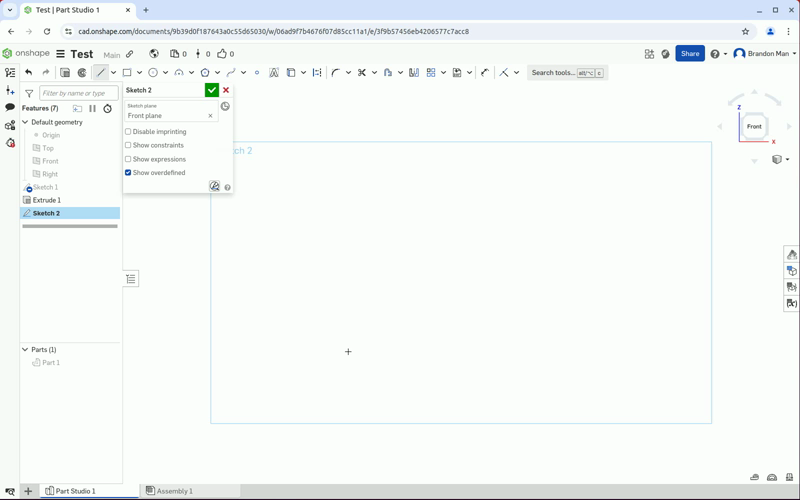
click(348, 351)
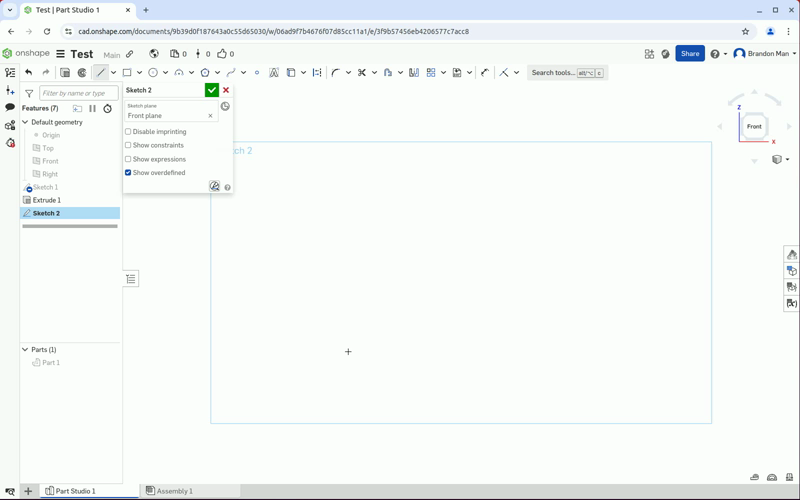
key_up(shift)
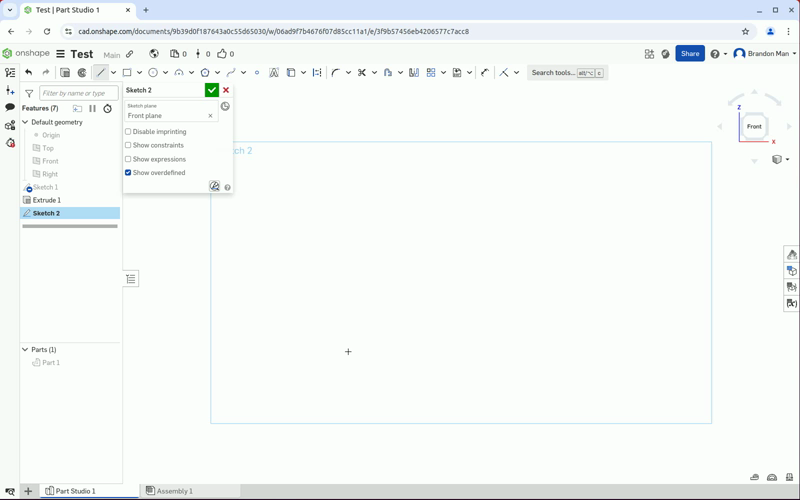
key_down(shift)
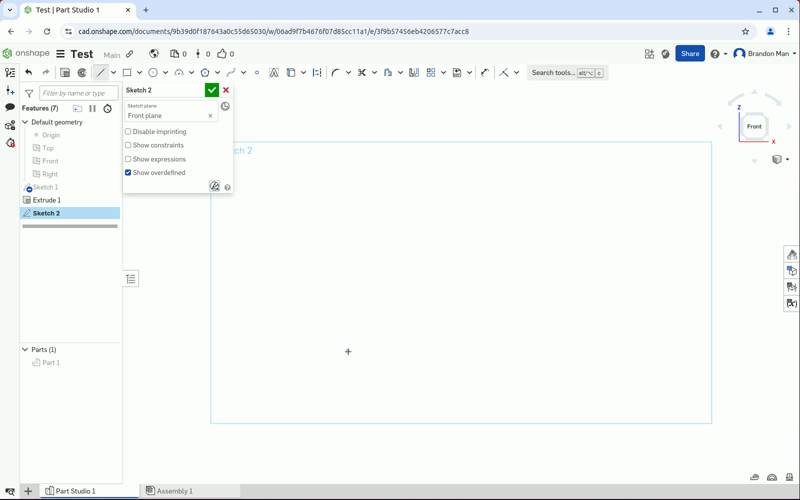
mouse_move(378, 351)
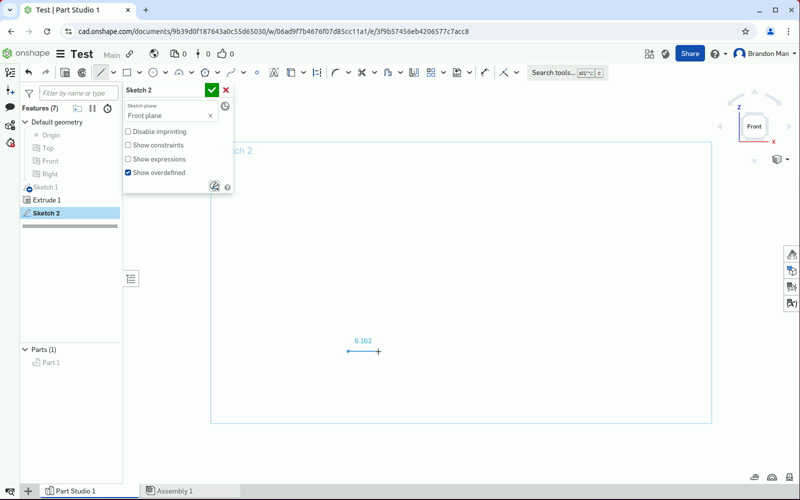
mouse_move(404, 351)
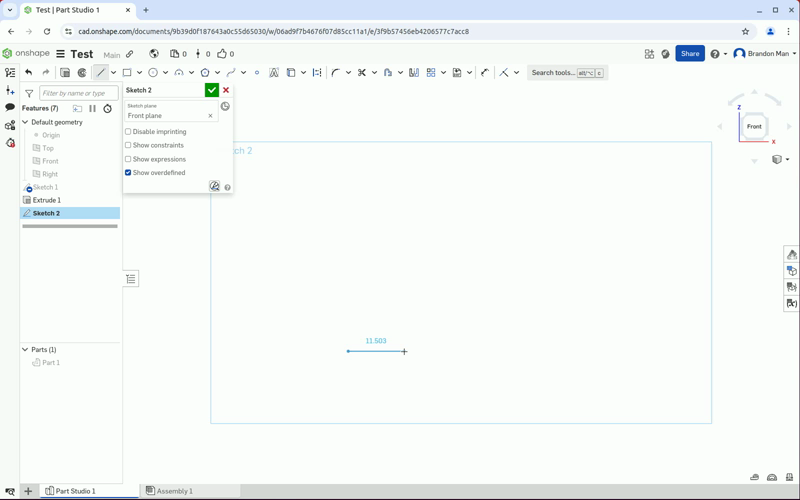
click(404, 351)
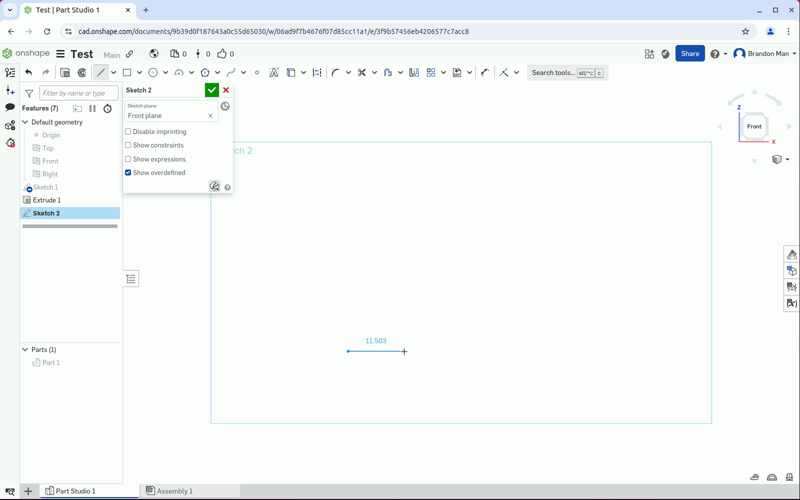
key_up(shift)
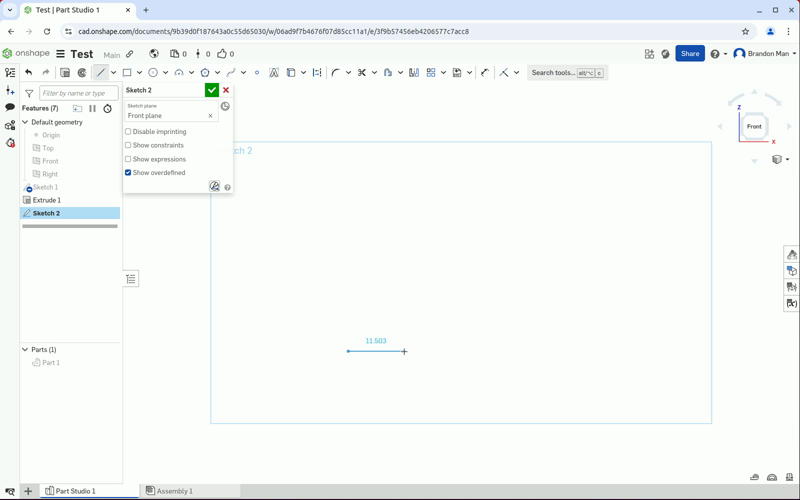
key_down(shift)
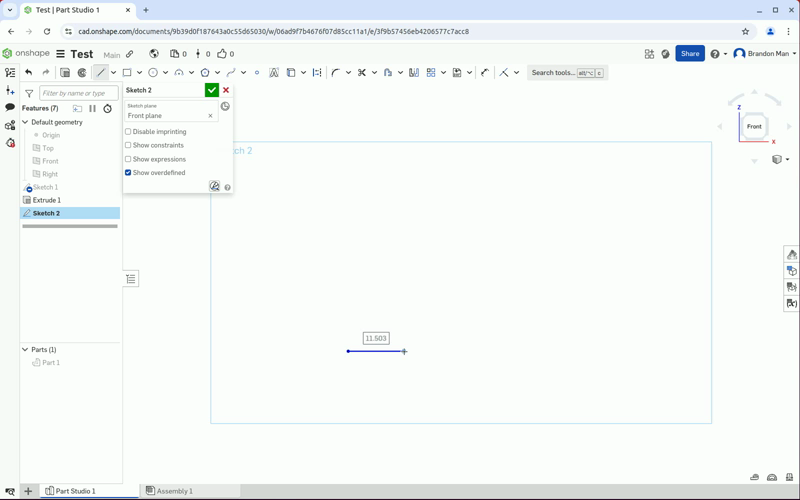
mouse_move(404, 234)
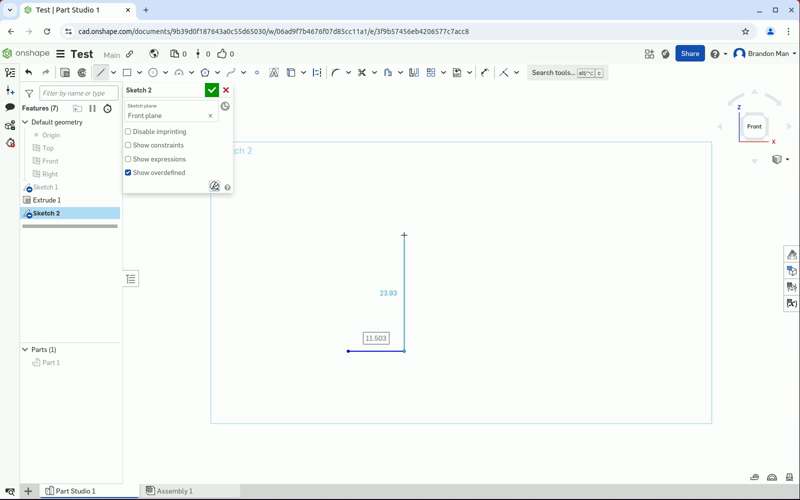
click(404, 234)
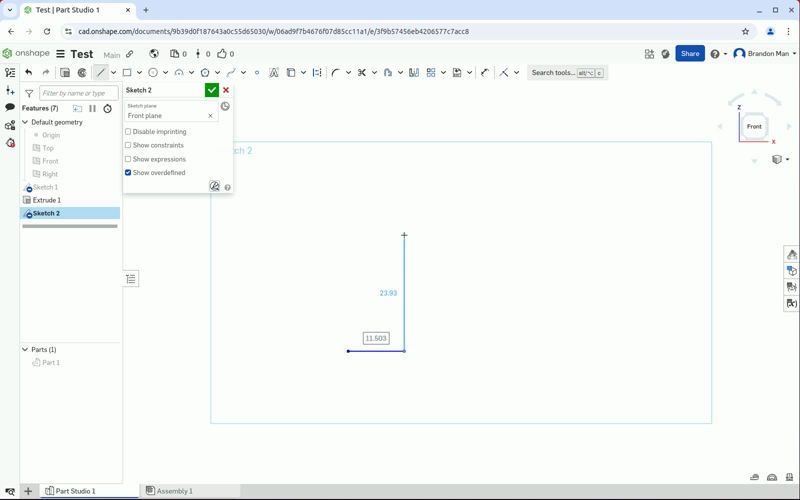
key_up(shift)
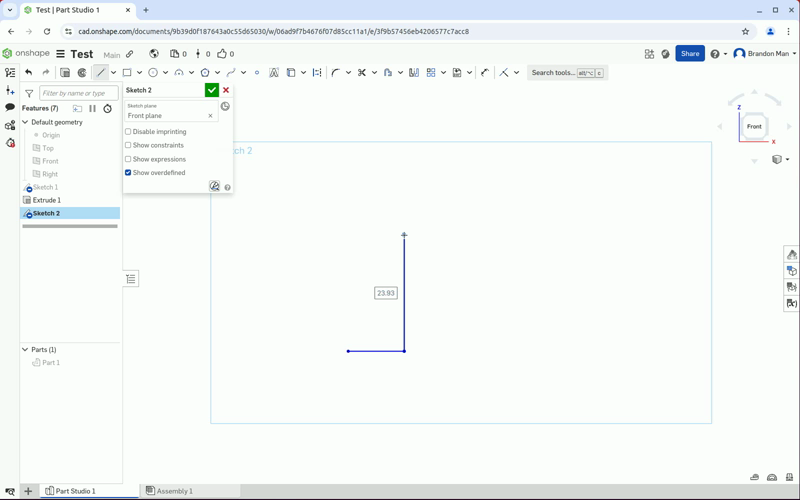
key_down(shift)
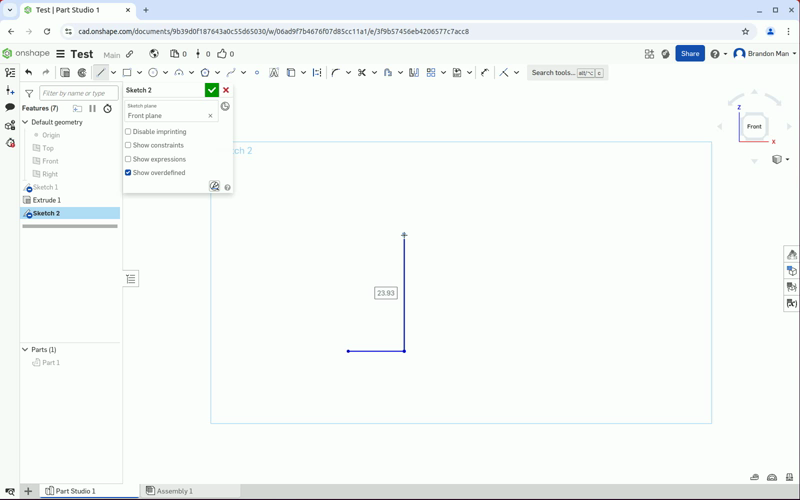
mouse_move(348, 351)
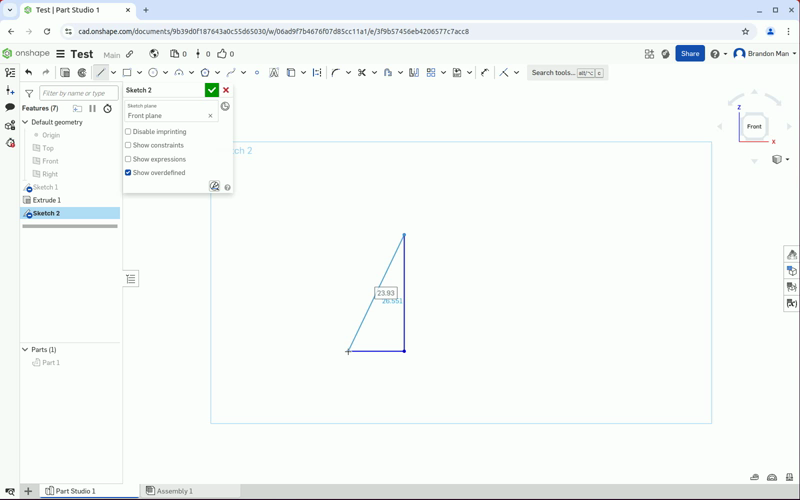
key_up(shift)
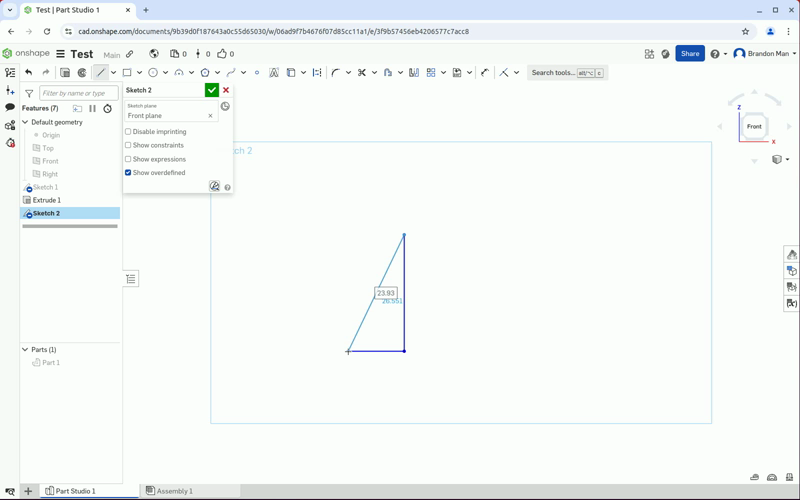
click(348, 351)
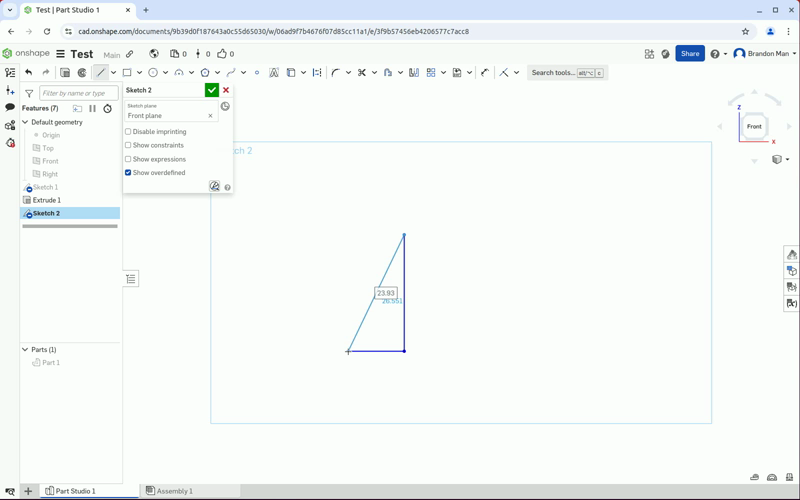
key(esc)
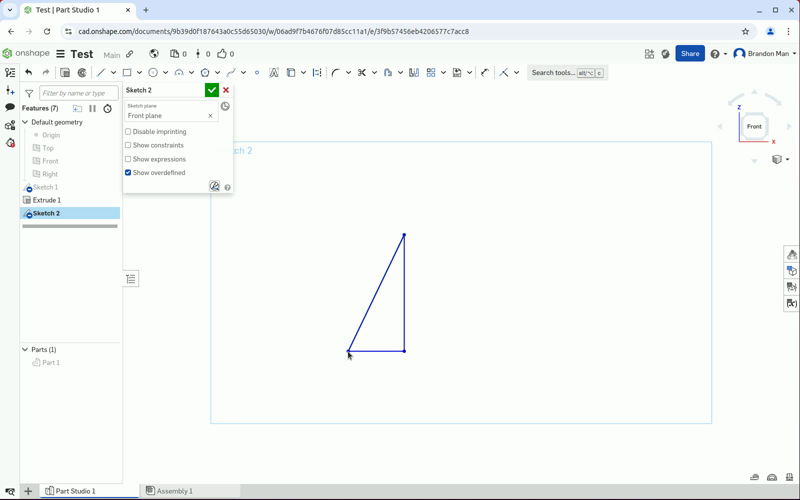
mouse_move(368, 344)
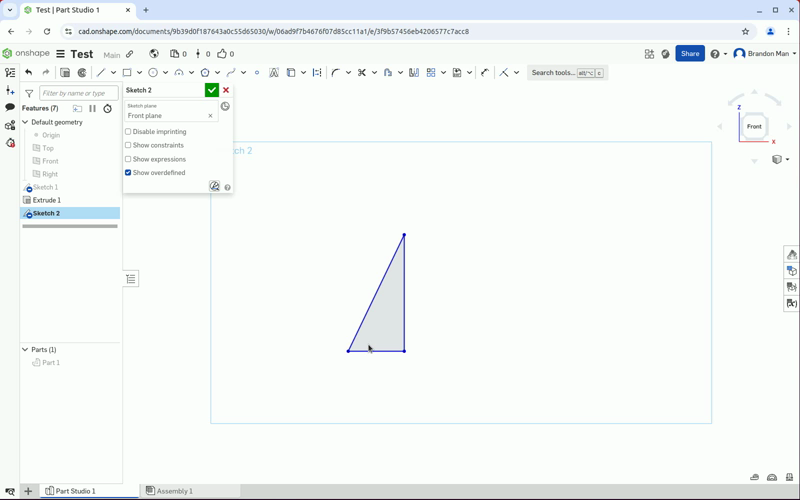
click(368, 344)
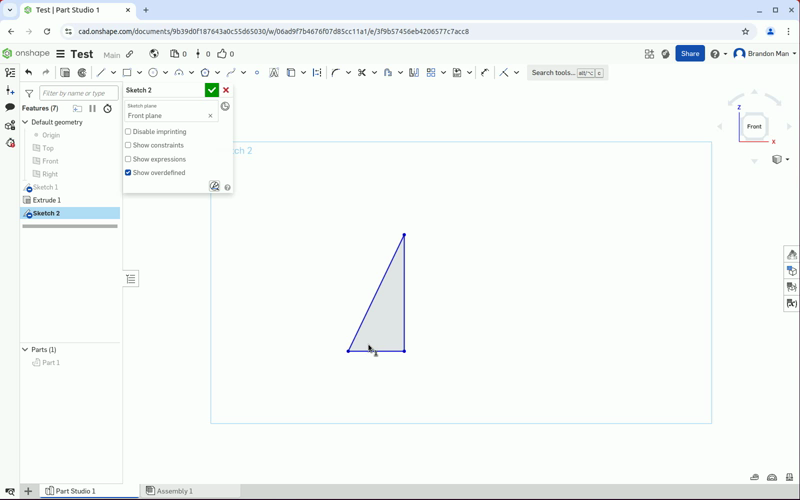
mouse_move(73, 352)
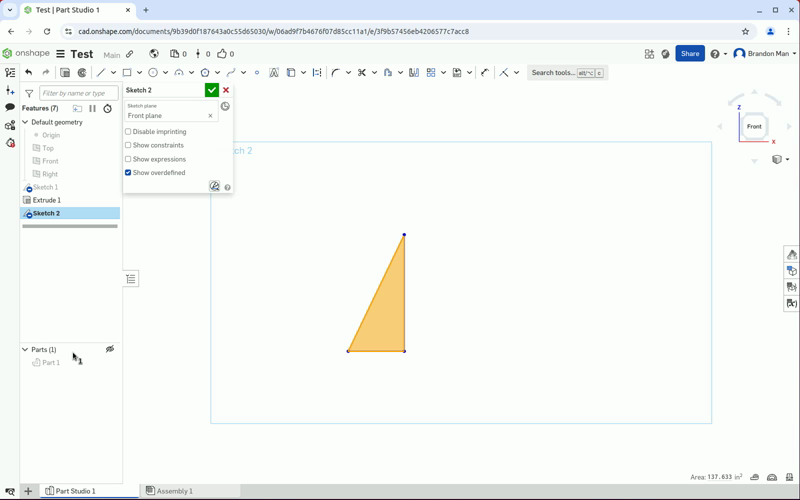
key(shift+y)
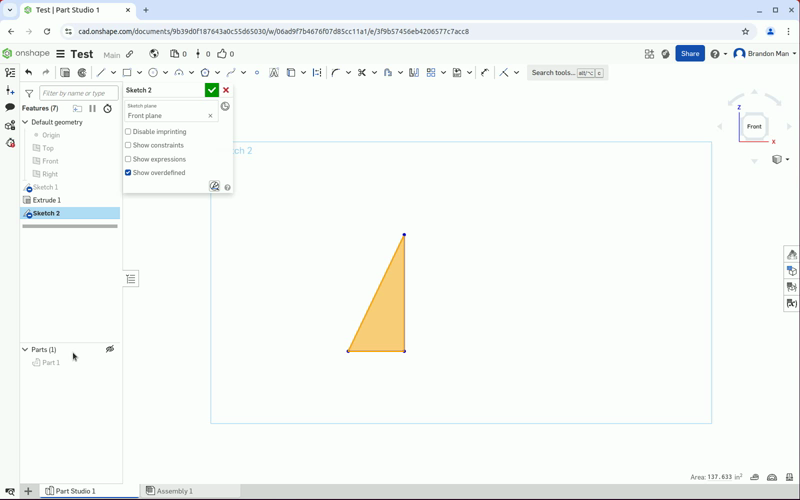
key(shift+e)
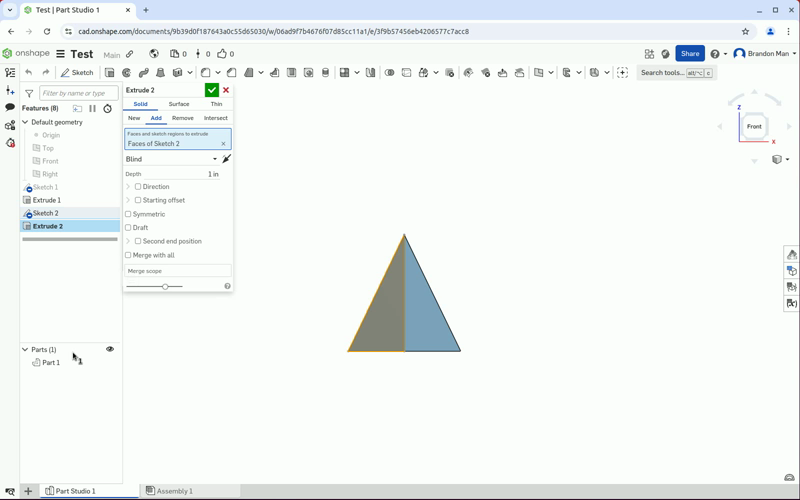
mouse_move(143, 106)
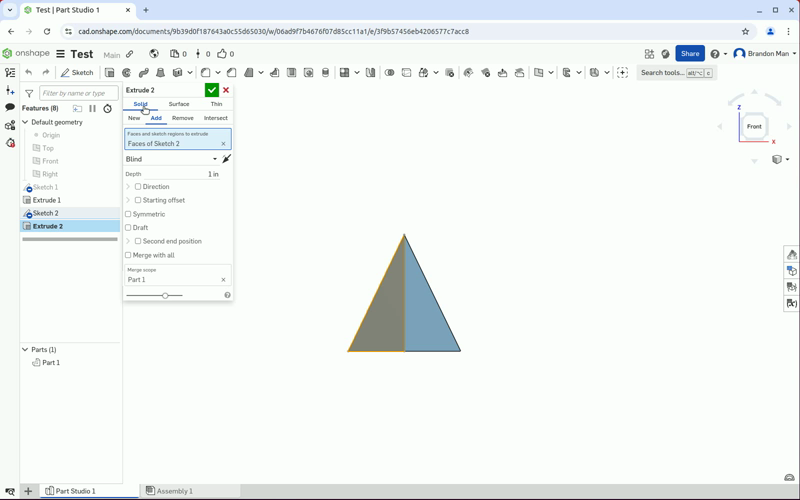
click(143, 106)
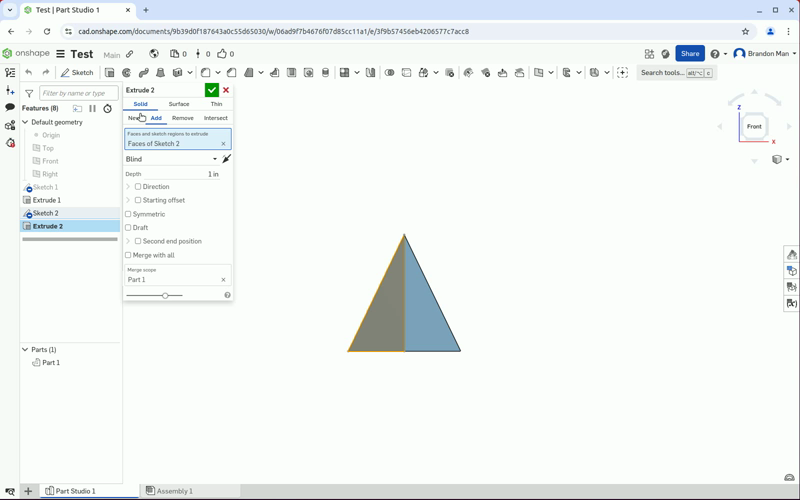
mouse_move(137, 120)
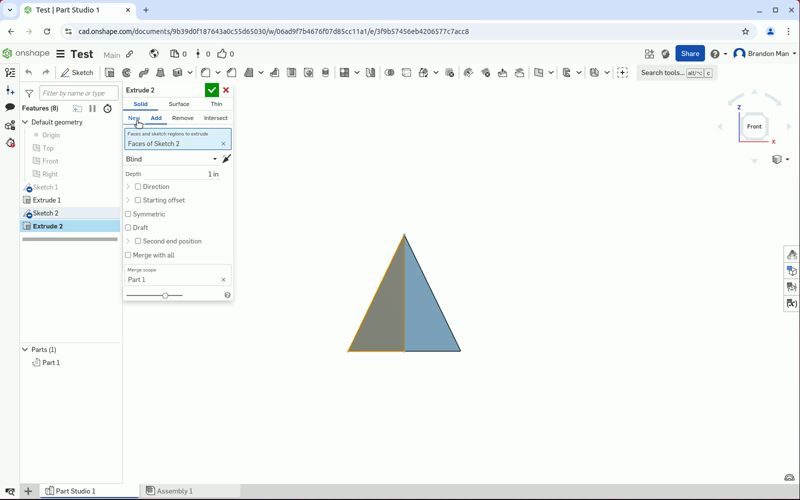
click(137, 120)
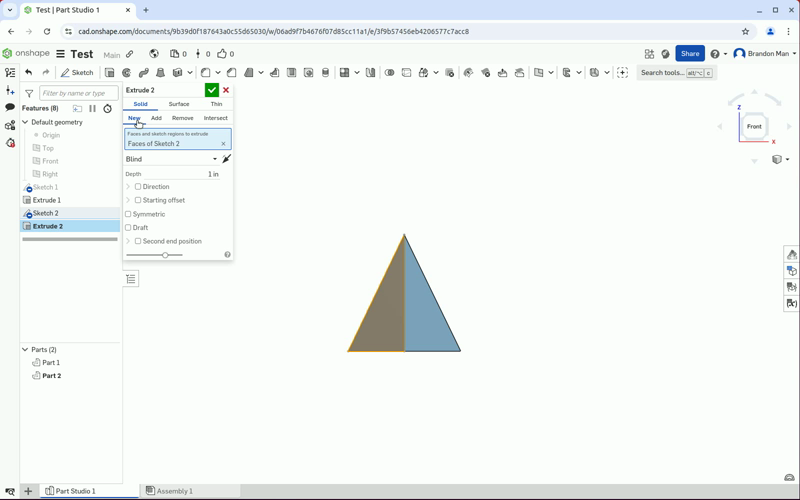
key(tab, 4)
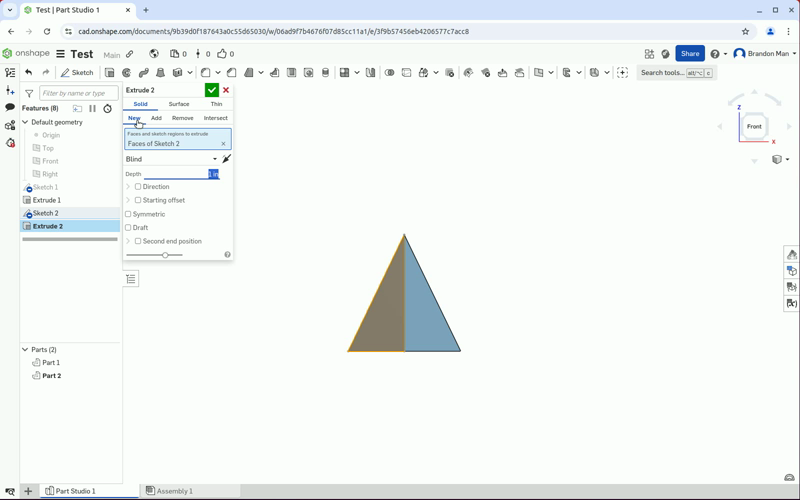
text(11.554)
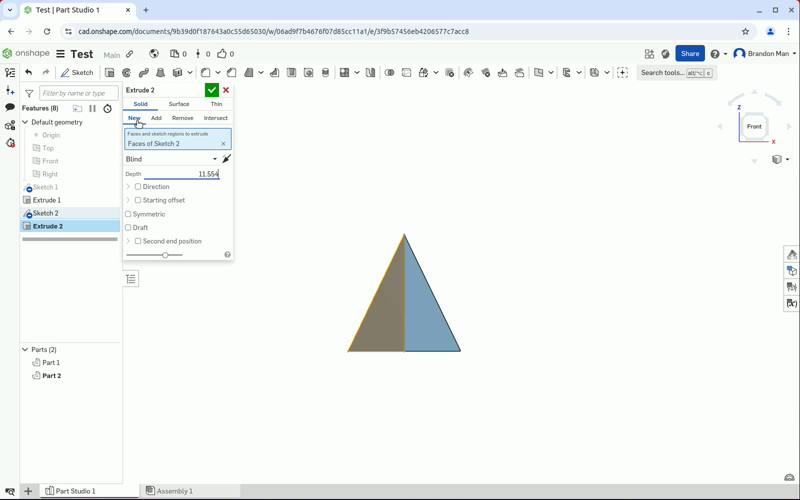
key(enter)
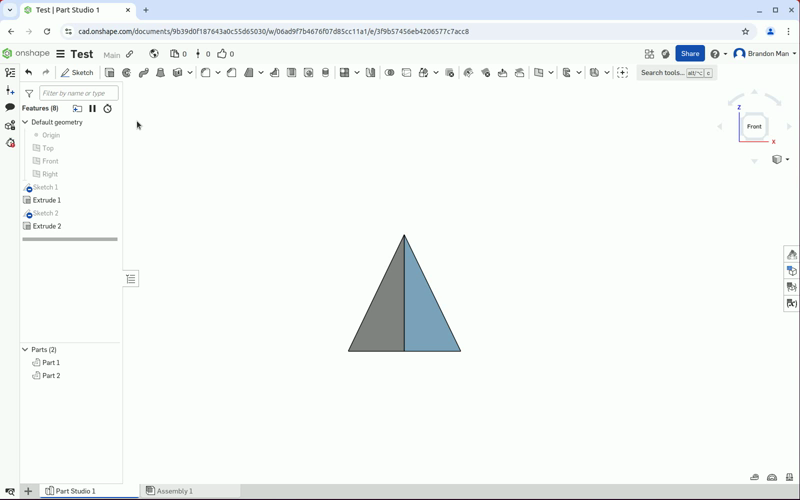
key(shift+h)
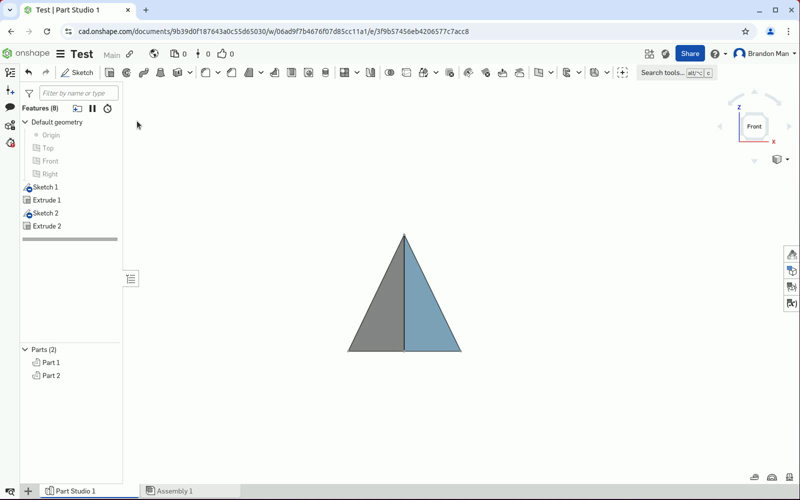
key(shift+h)
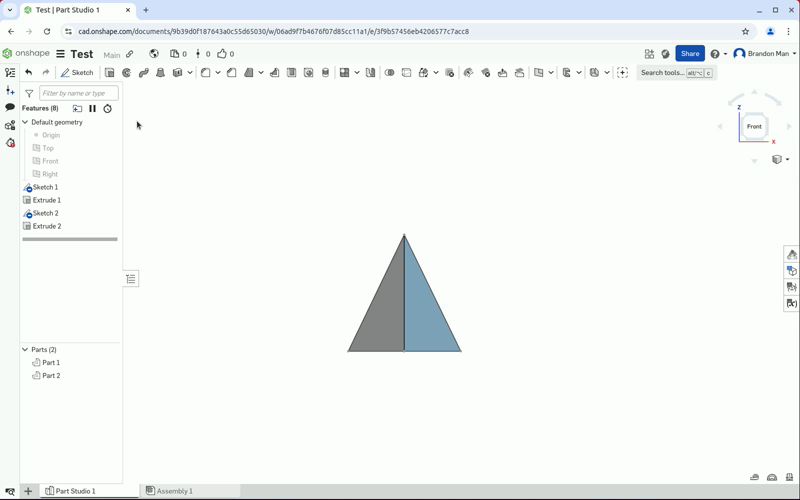
key(shift+7)
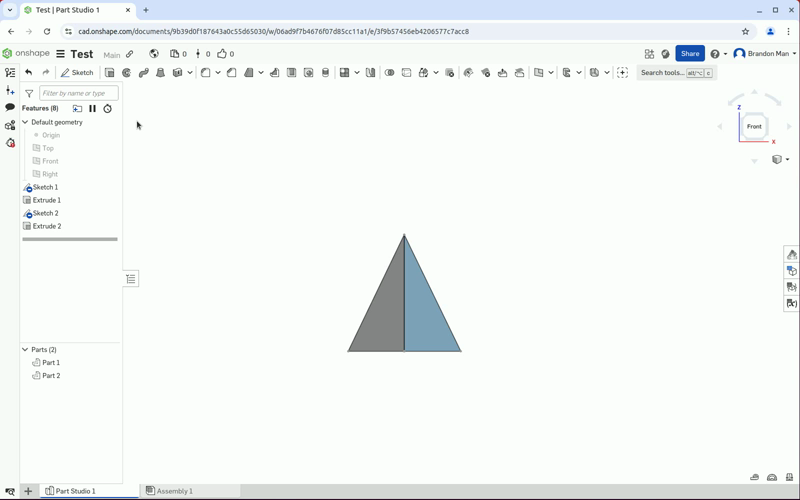
key(left, 2)
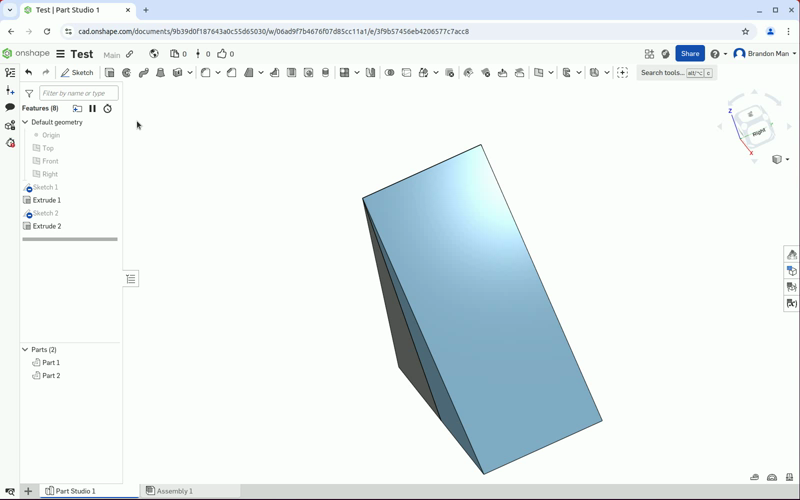
key(down, 2)
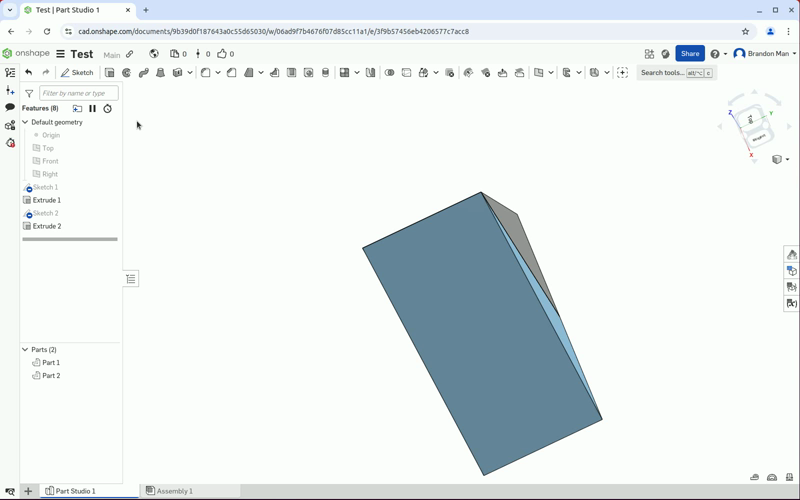
key(up, 2)
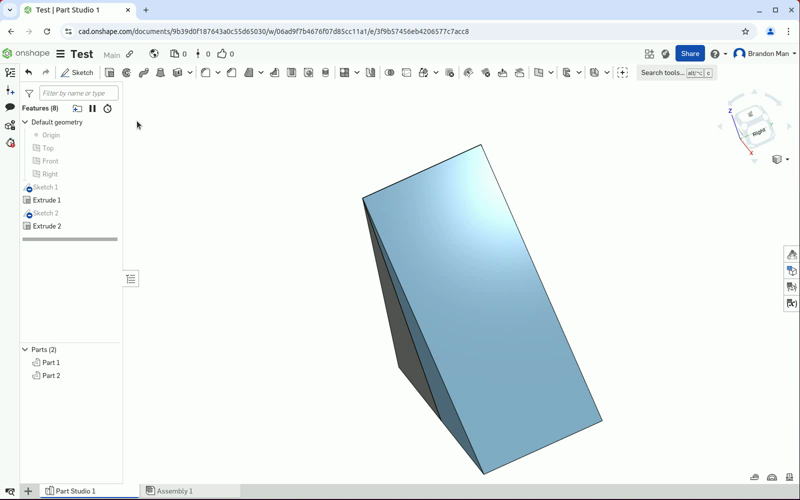
key(right, 2)
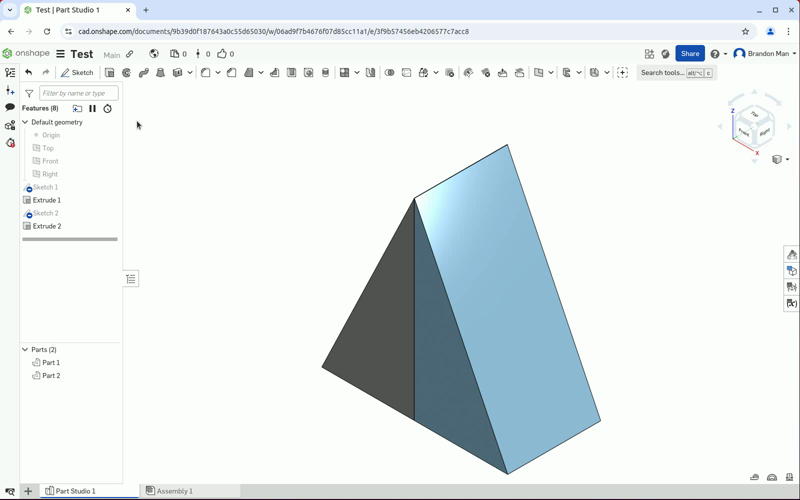
mouse_move(73, 189)
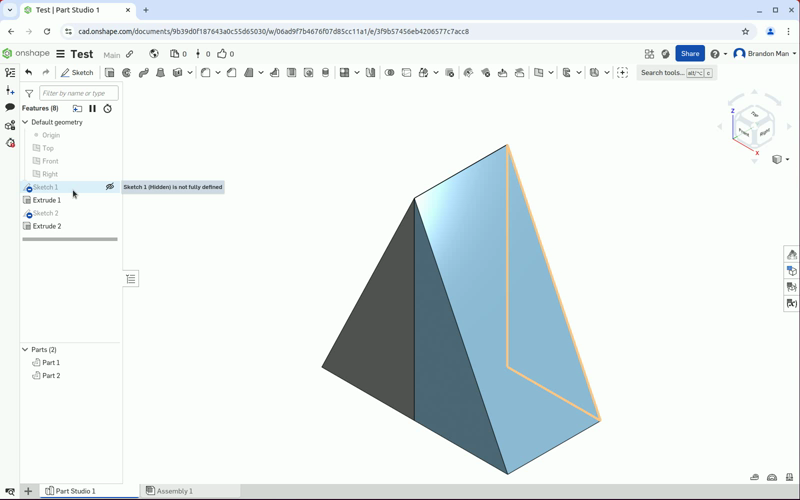
click(73, 189)